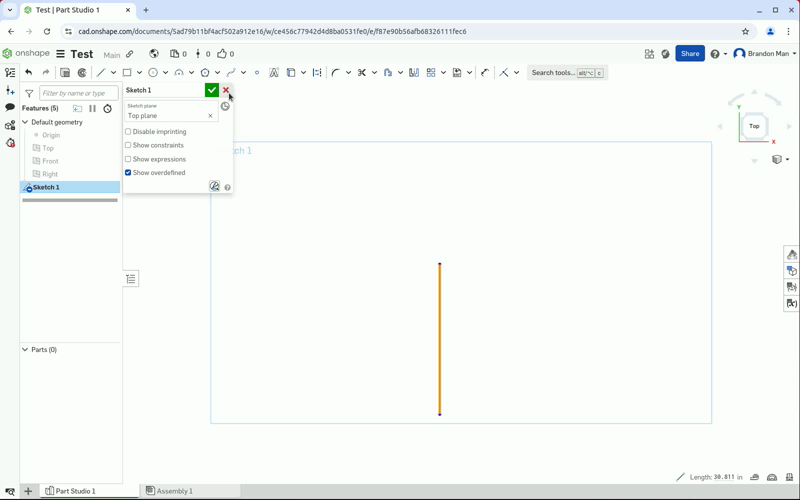
key(shift+h)
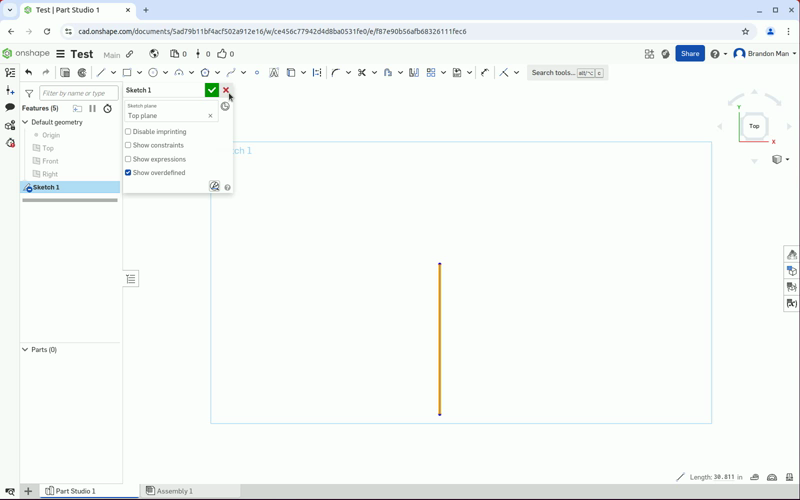
mouse_move(73, 352)
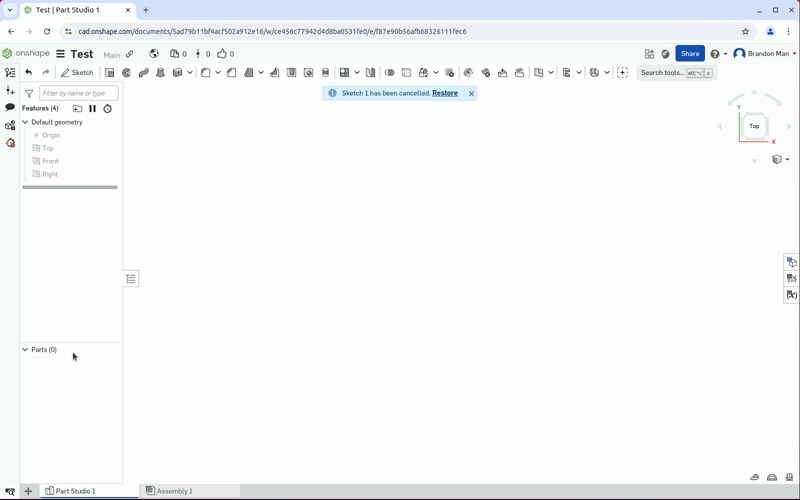
key(y)
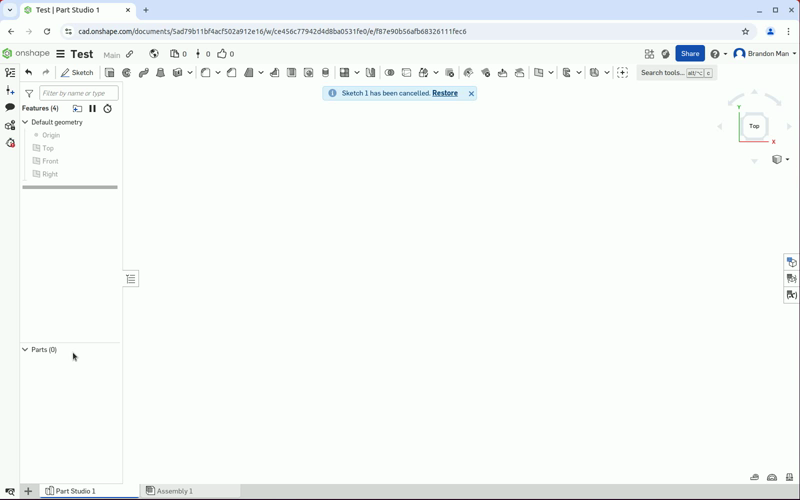
key(shift+p)
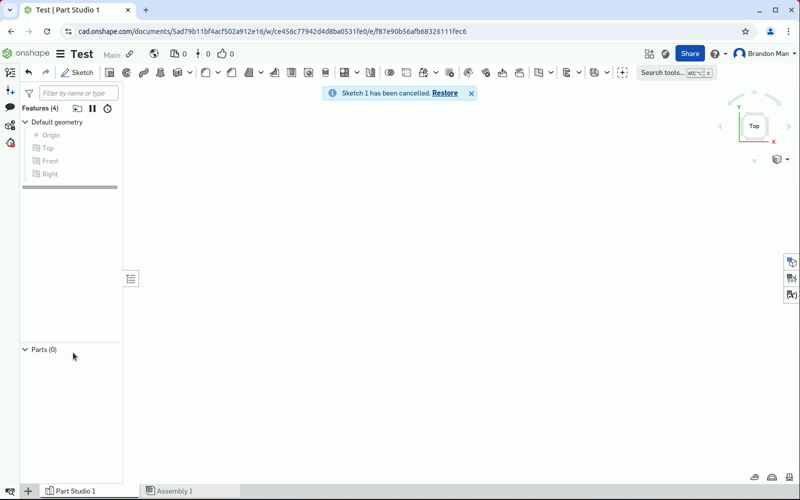
key(space)
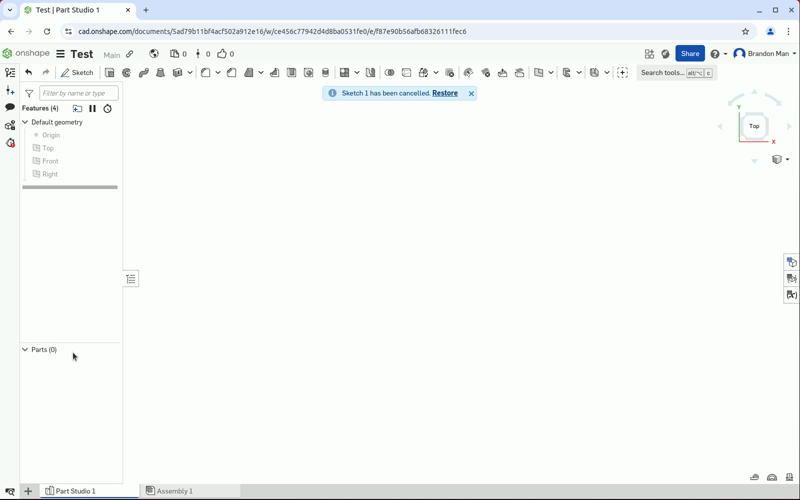
key_down(shift)
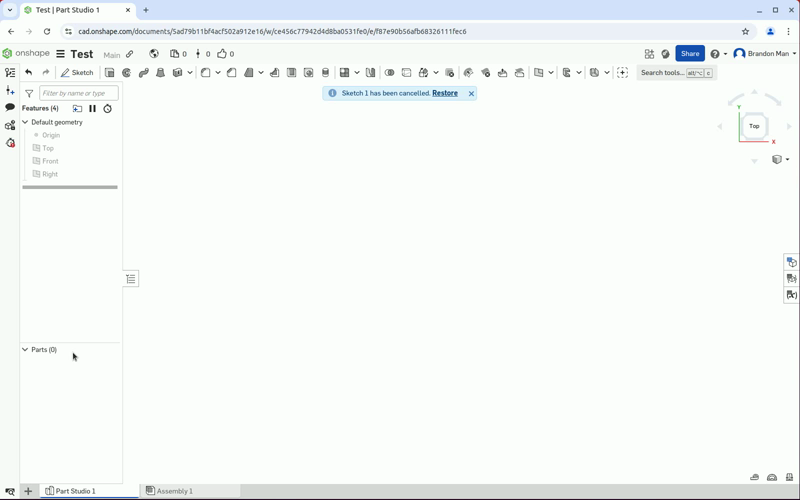
key(up)
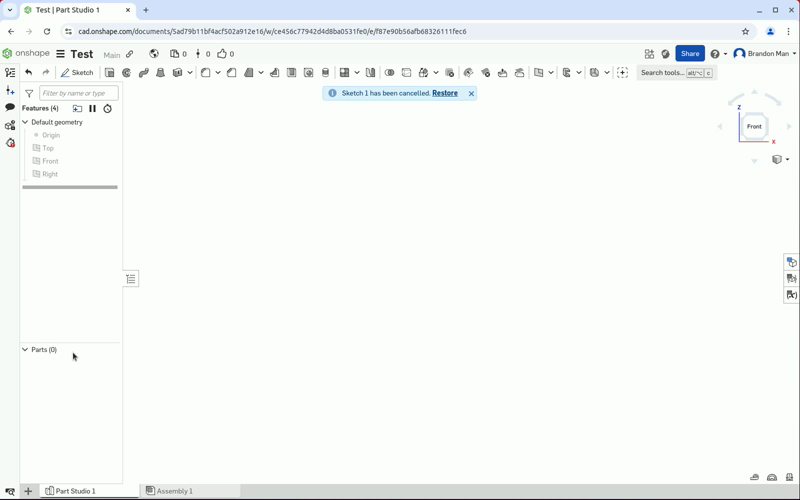
key_up(shift)
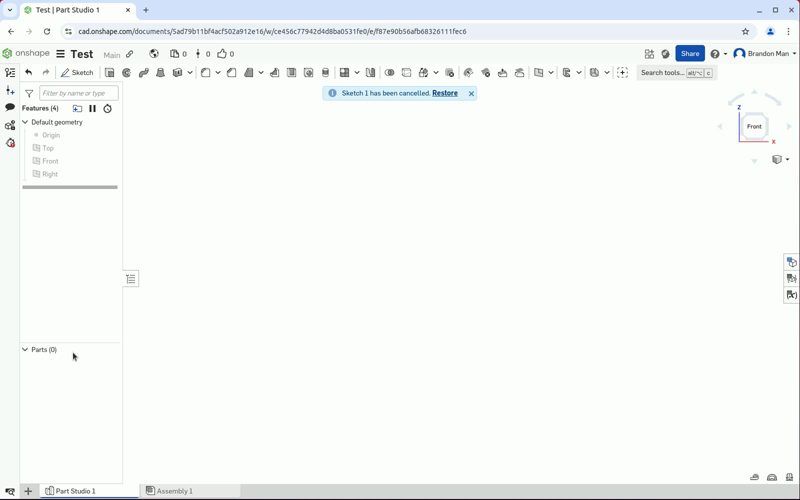
key(space)
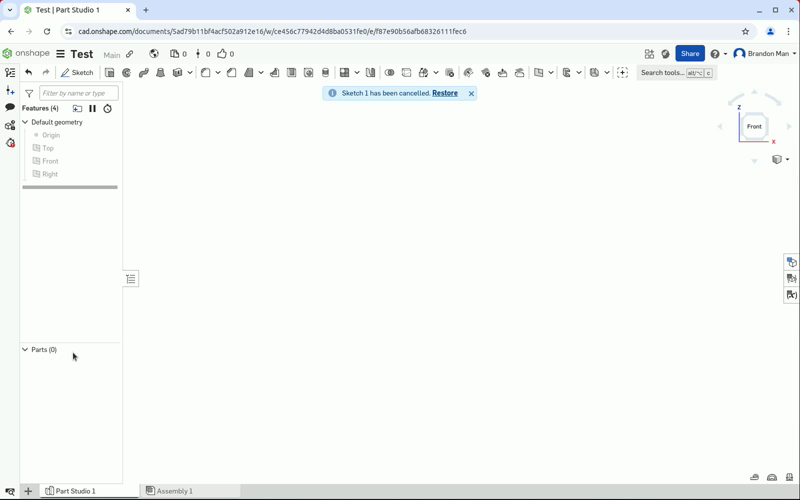
key_down(shift)
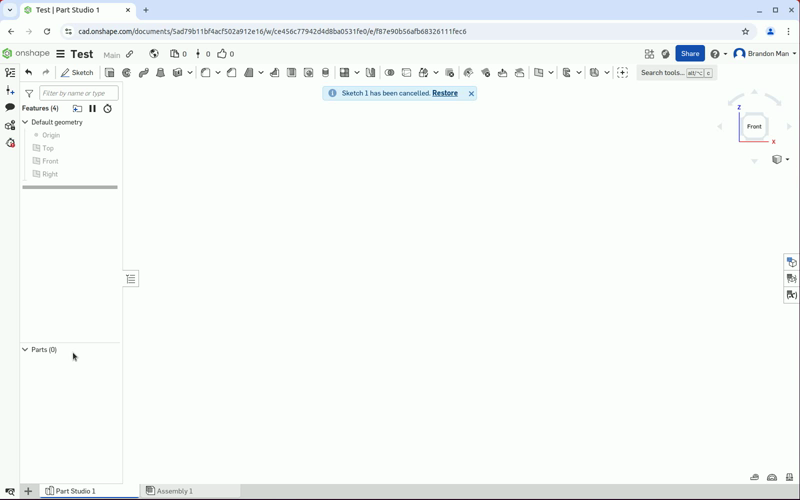
key(left)
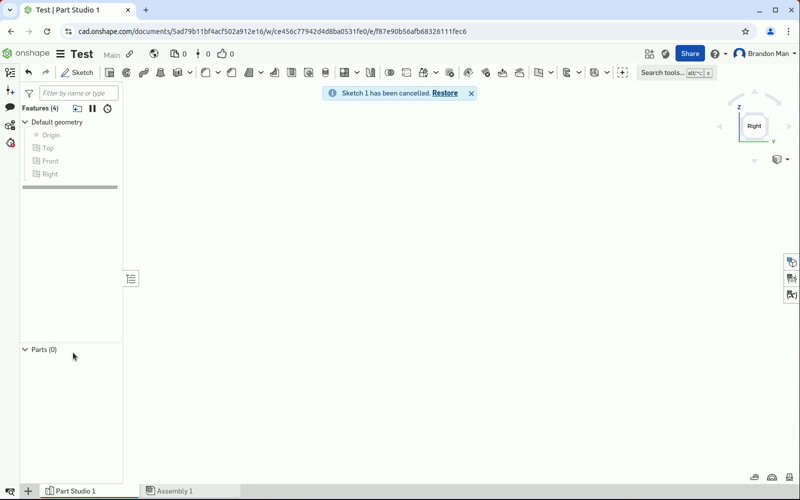
key_up(shift)
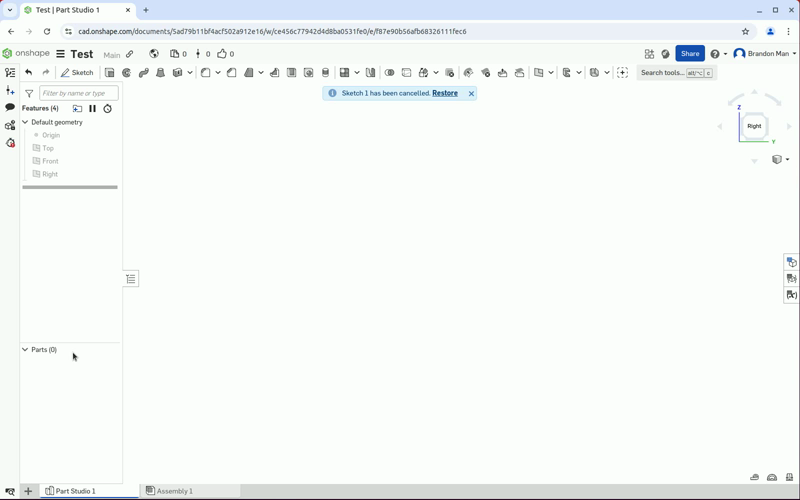
mouse_move(73, 352)
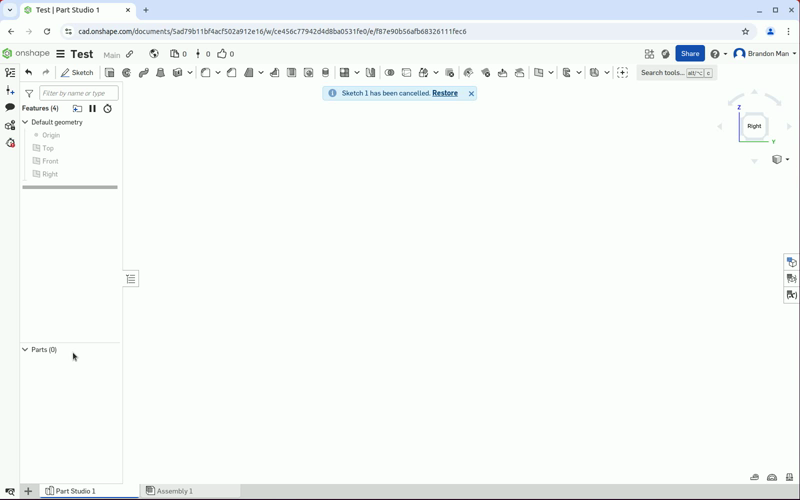
key(shift+y)
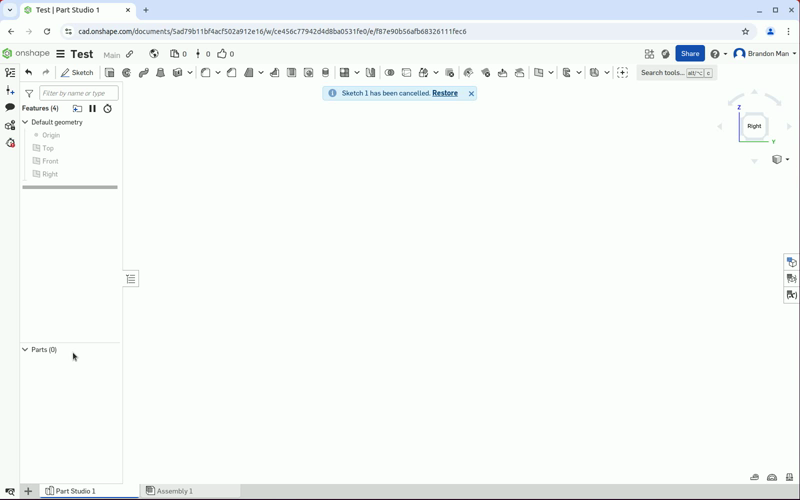
key(shift+s)
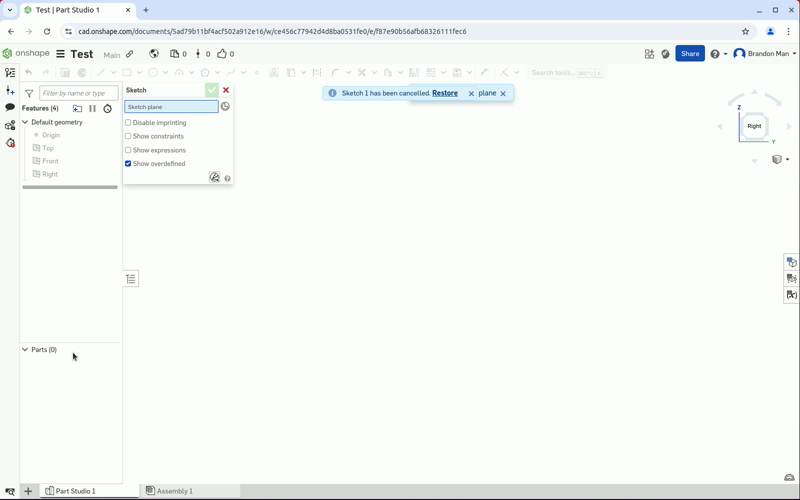
mouse_move(73, 176)
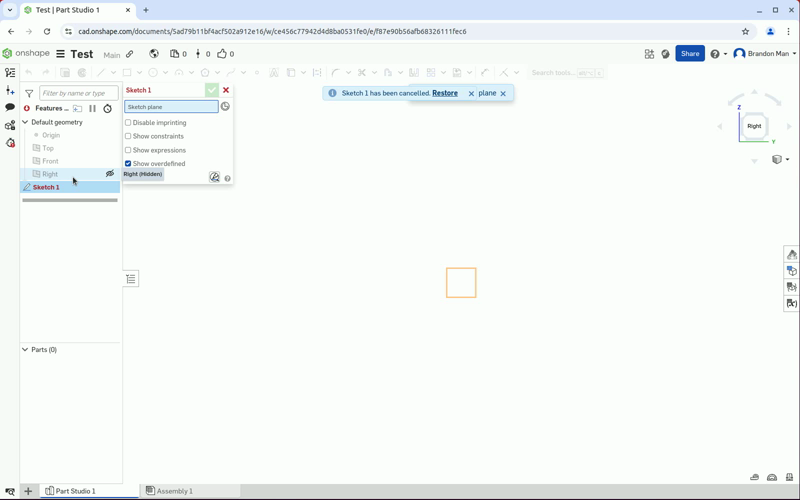
click(73, 176)
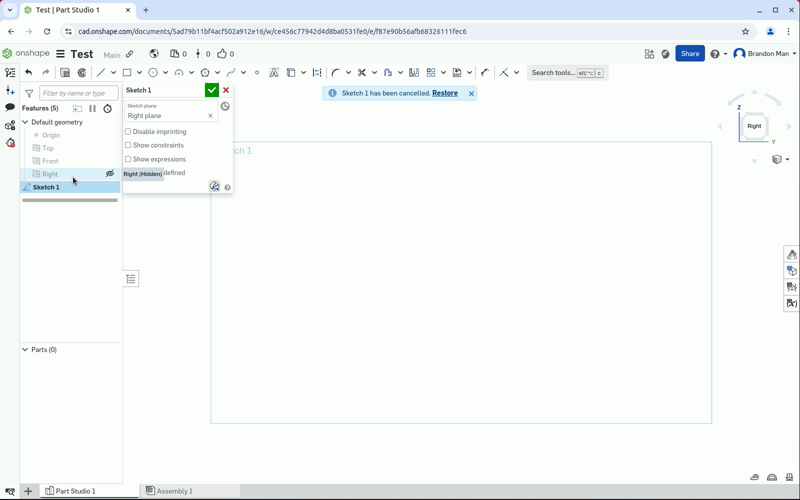
mouse_move(73, 352)
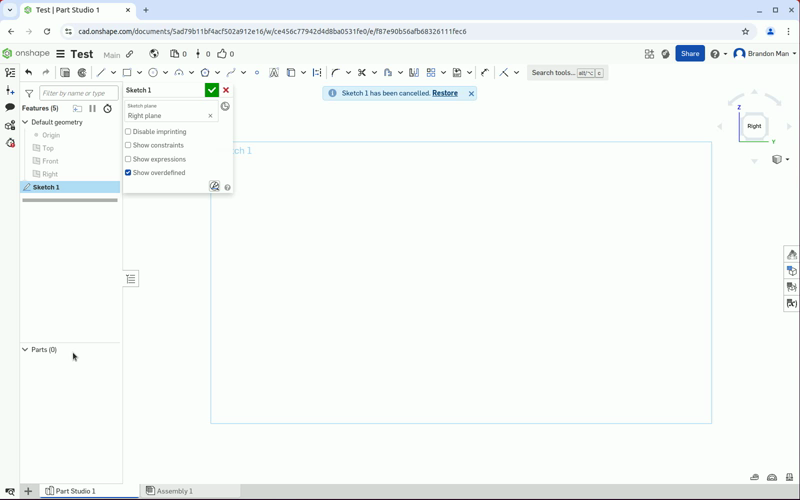
key(y)
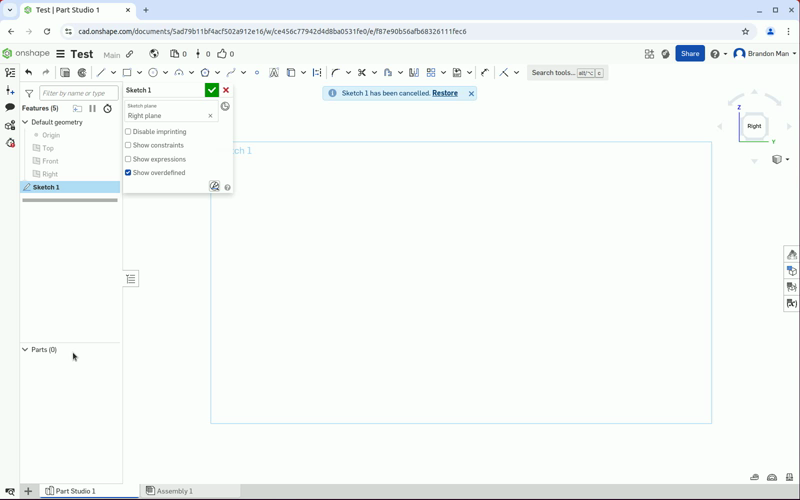
key(c)
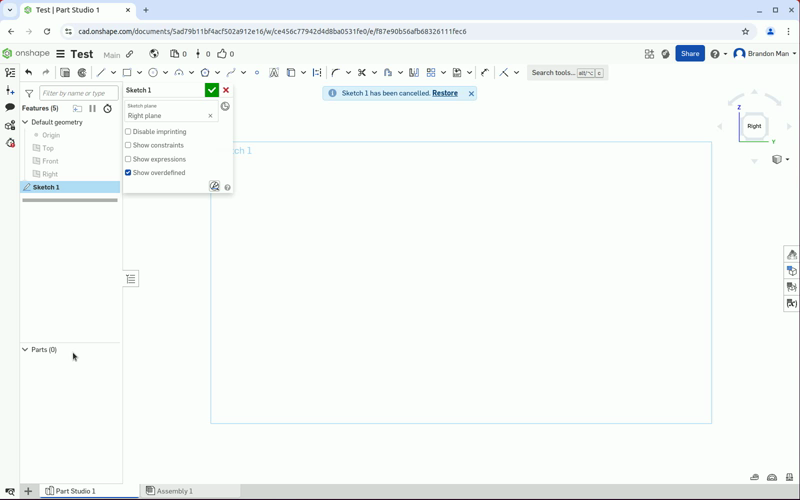
key_down(shift)
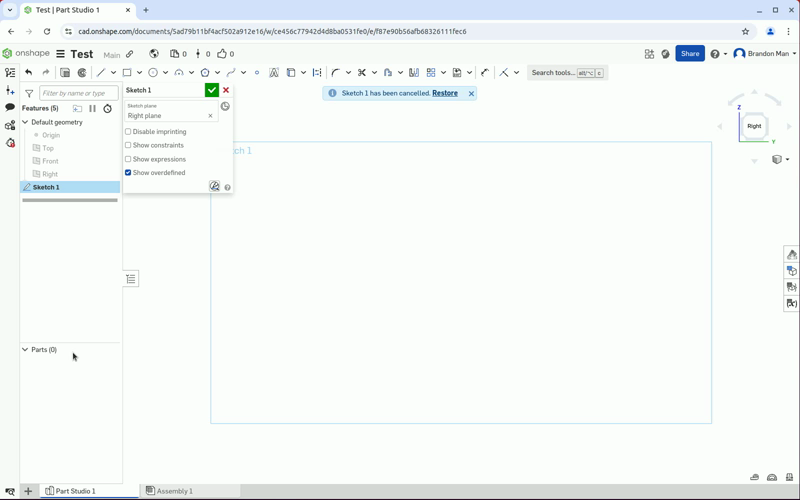
mouse_move(461, 282)
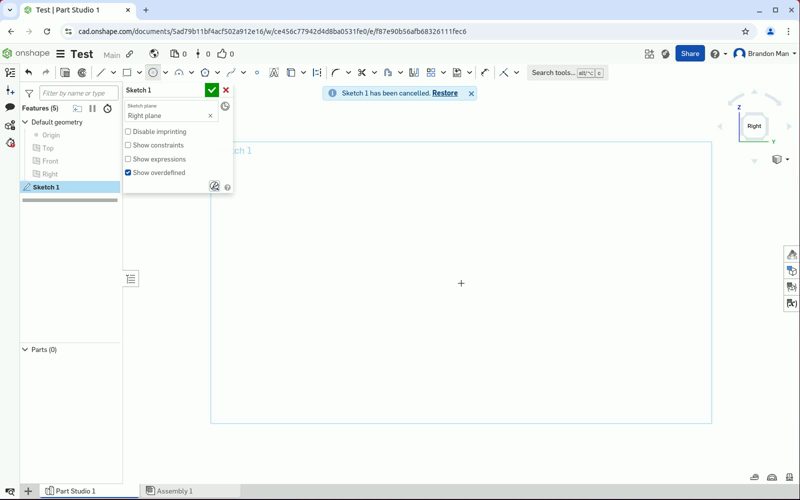
click(461, 282)
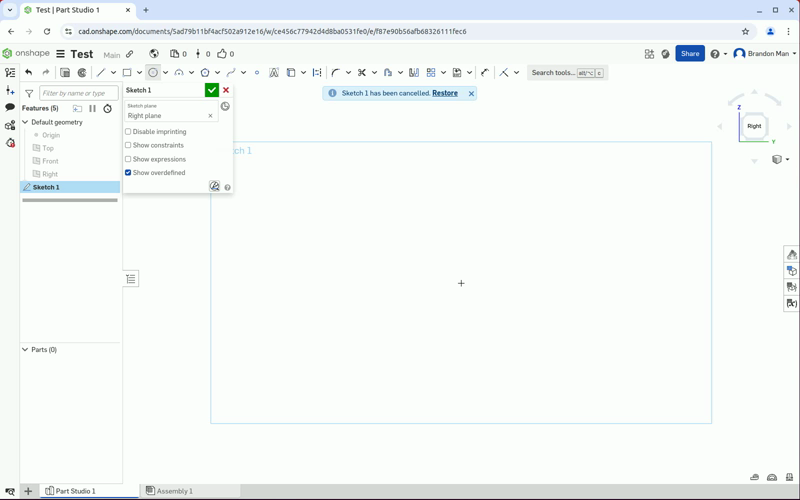
key_up(shift)
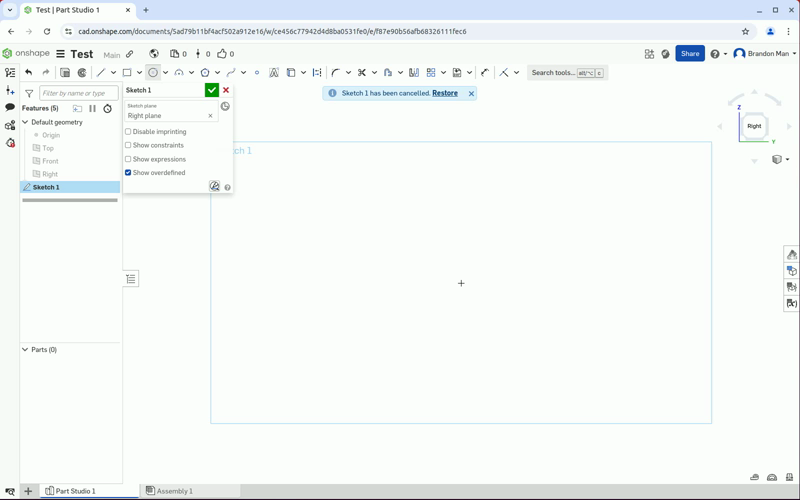
mouse_move(527, 282)
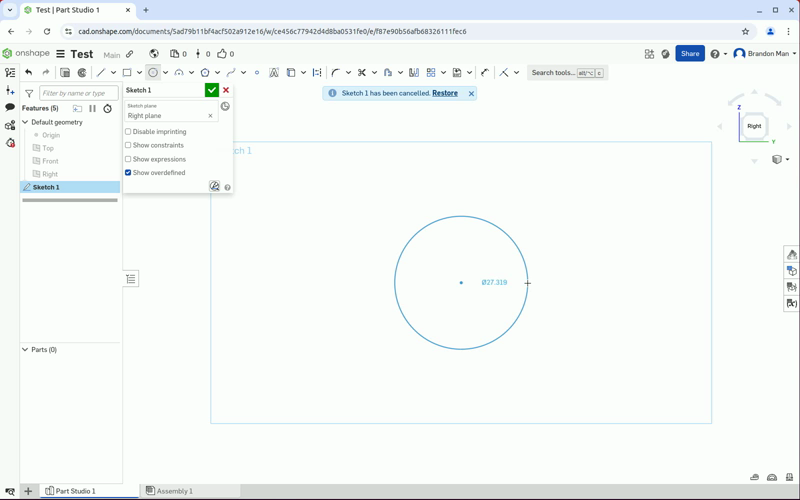
click(527, 282)
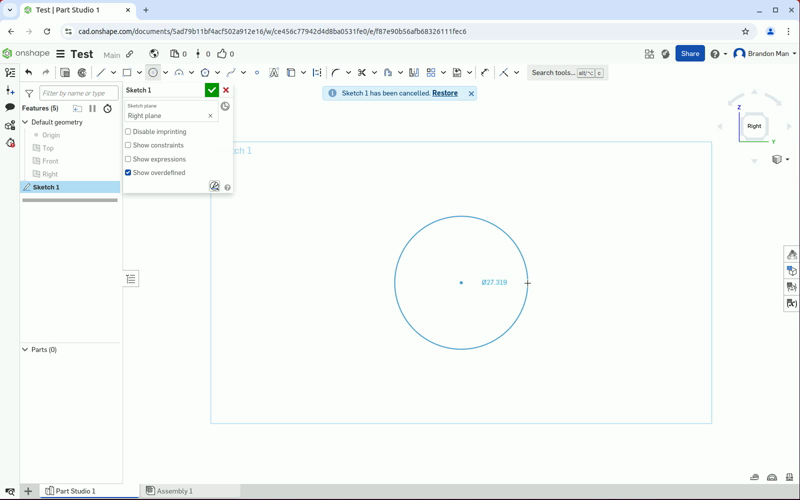
key(esc)
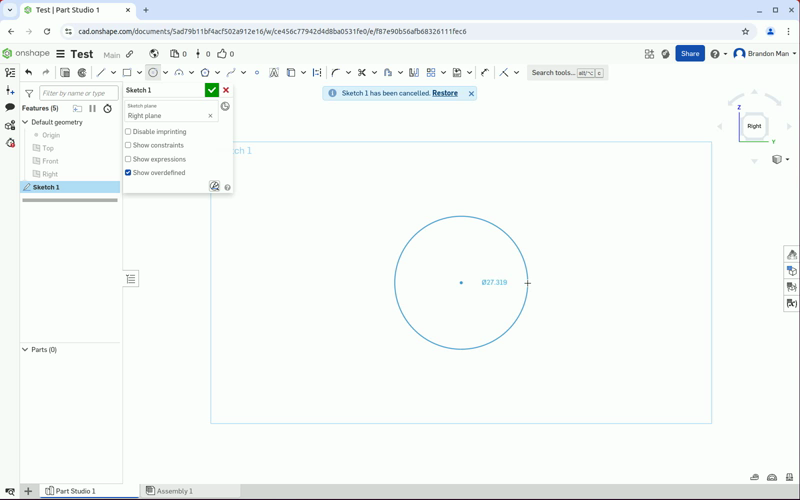
key(c)
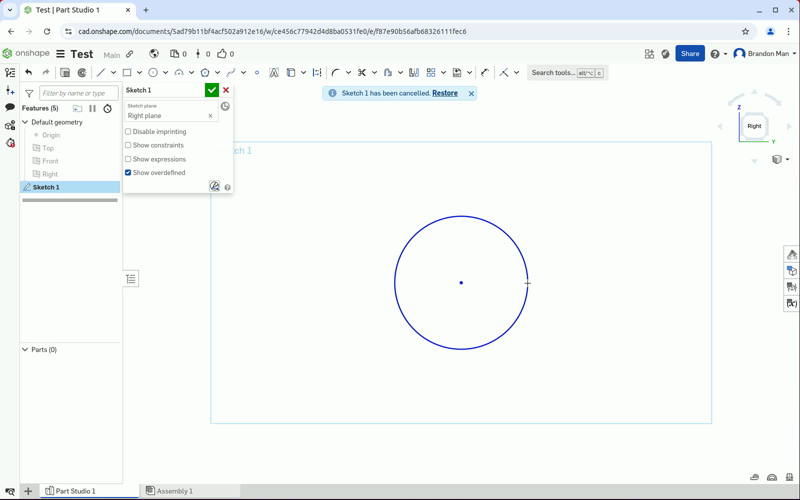
key_down(shift)
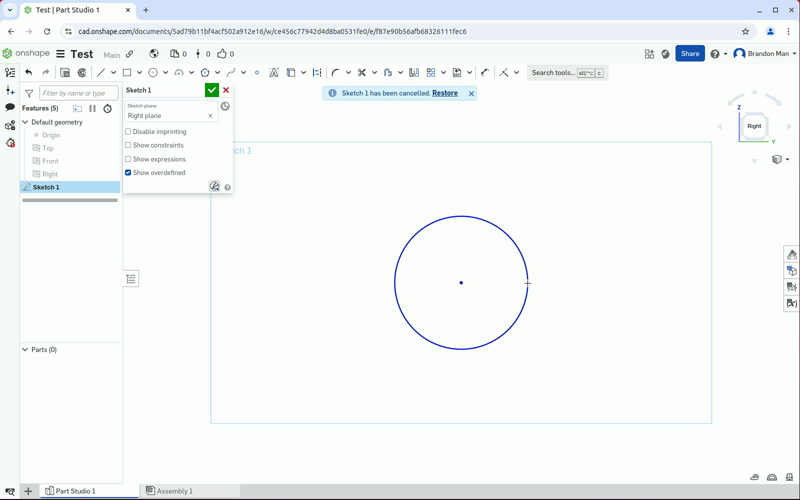
mouse_move(461, 282)
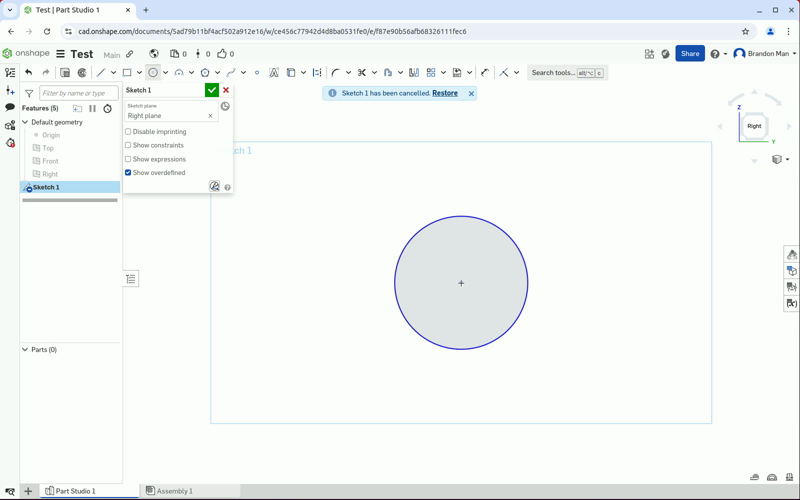
click(461, 282)
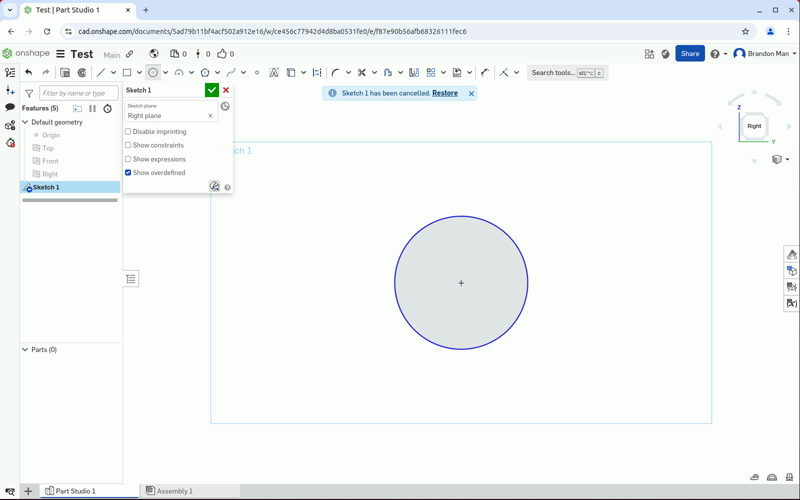
key_up(shift)
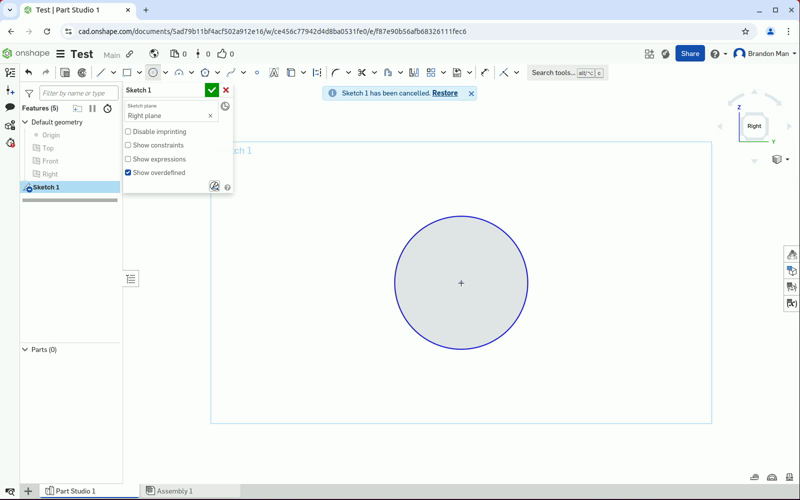
mouse_move(501, 282)
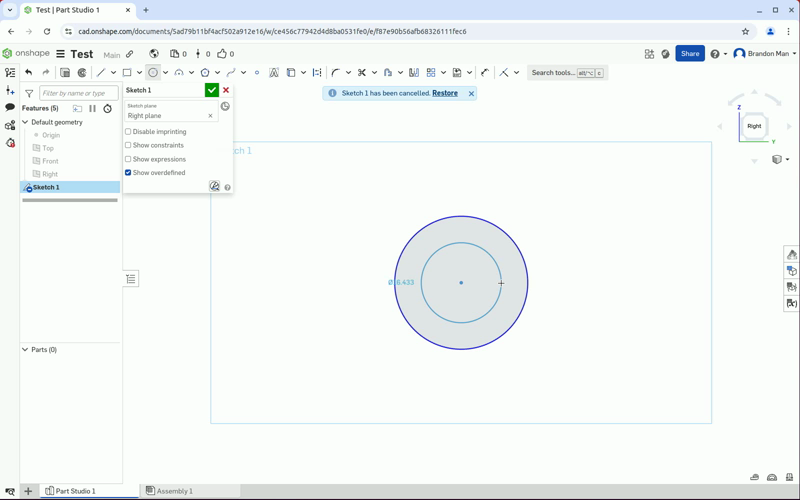
click(501, 282)
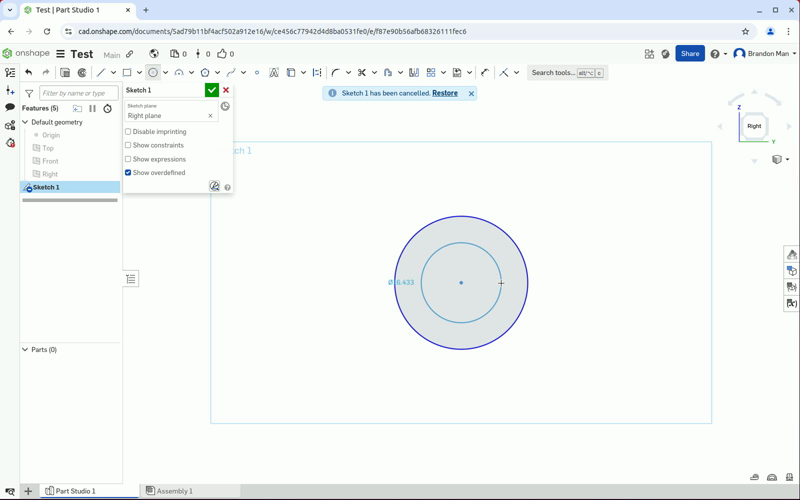
key(esc)
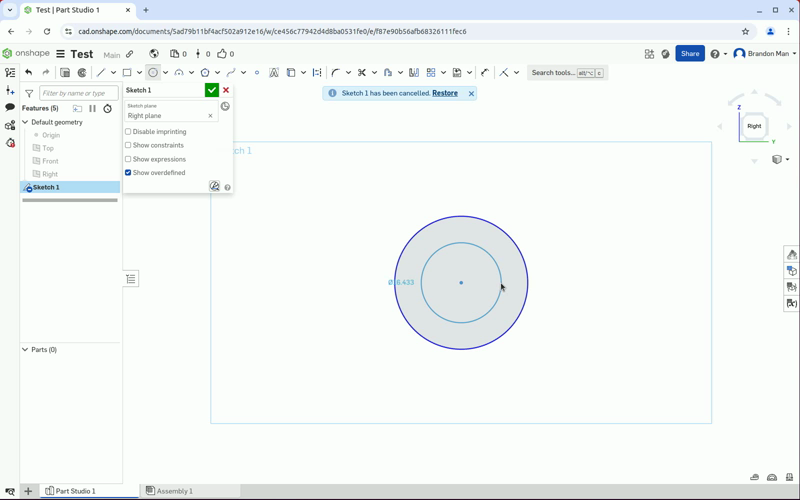
mouse_move(407, 296)
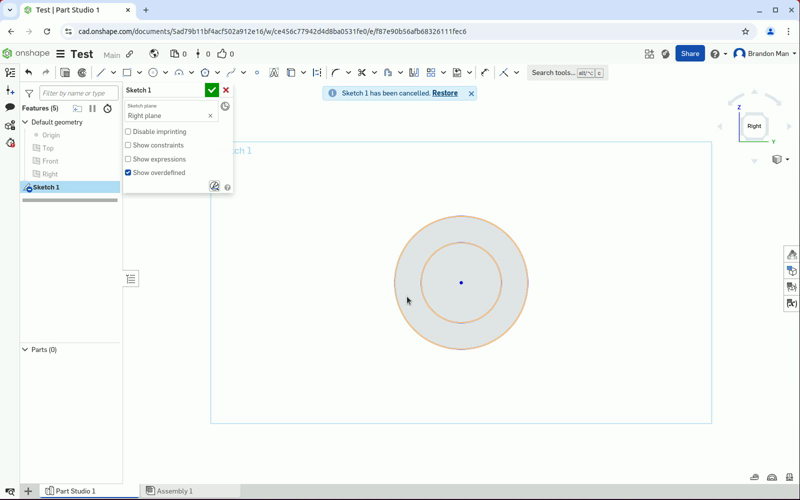
click(407, 296)
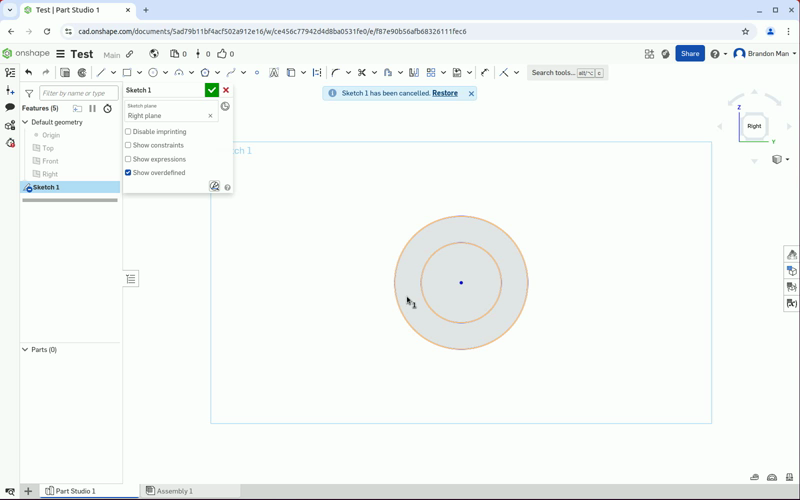
mouse_move(73, 352)
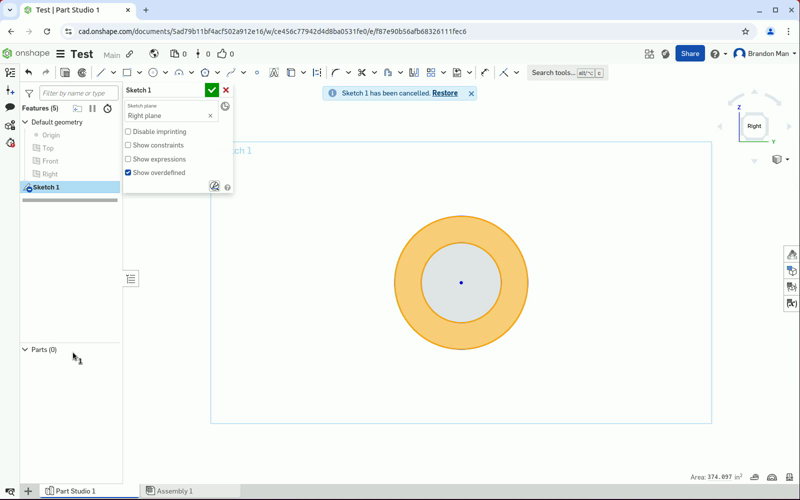
key(shift+y)
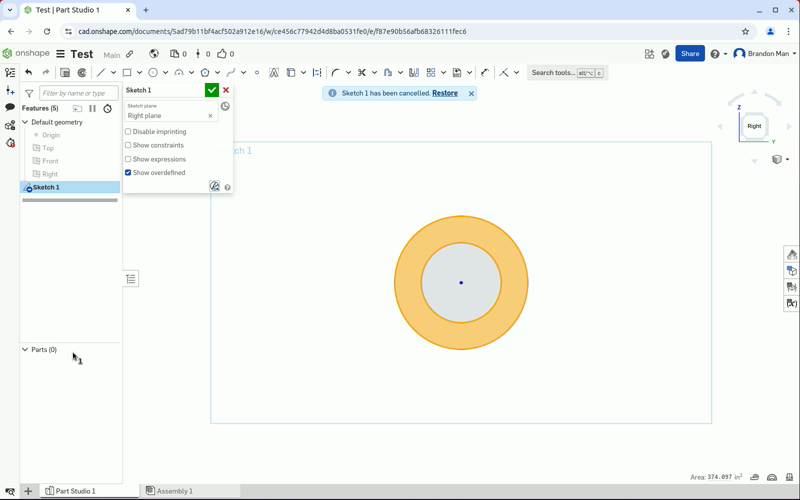
key(shift+e)
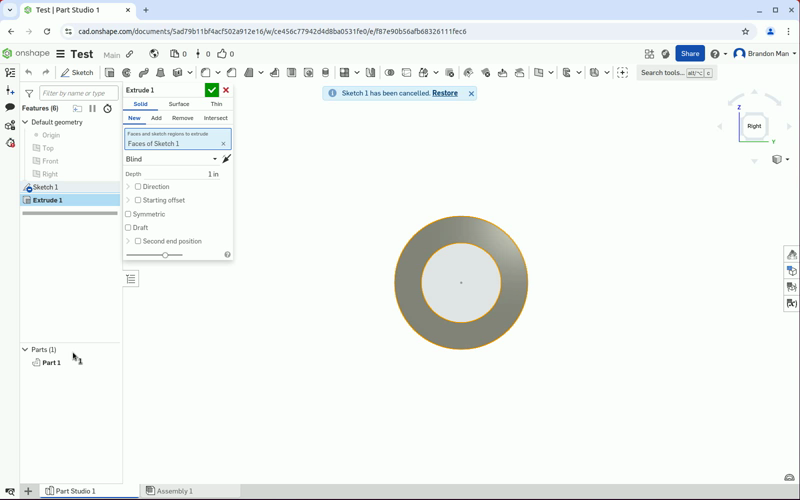
mouse_move(143, 106)
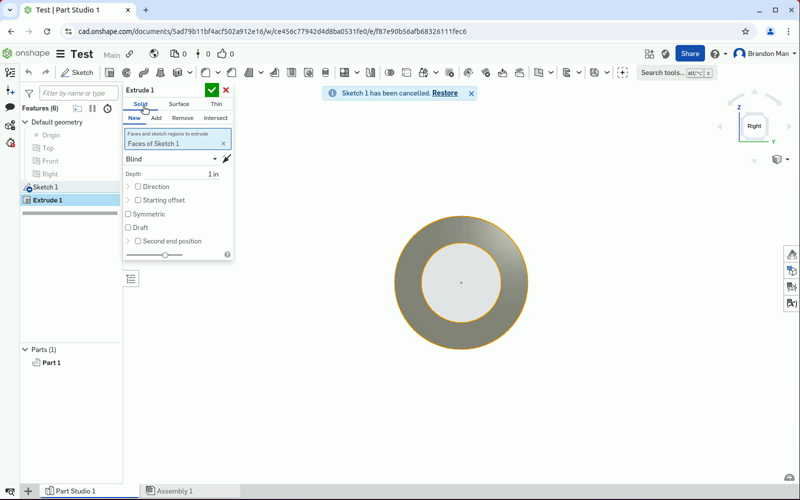
click(143, 106)
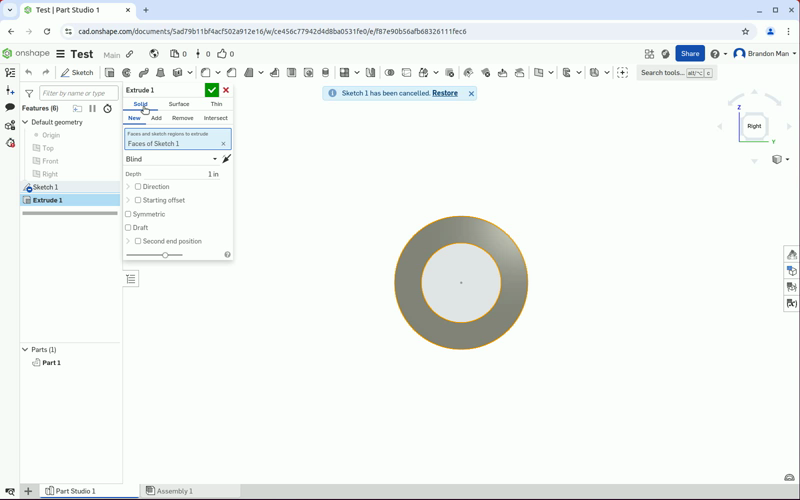
mouse_move(137, 120)
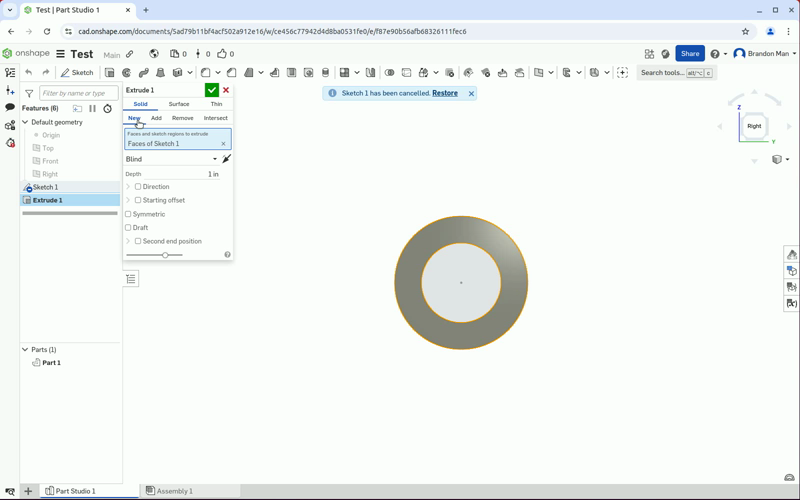
click(137, 120)
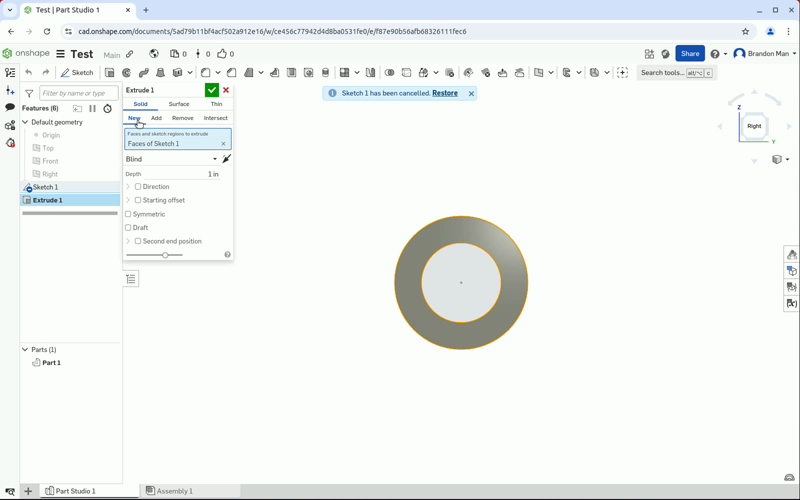
key(tab, 4)
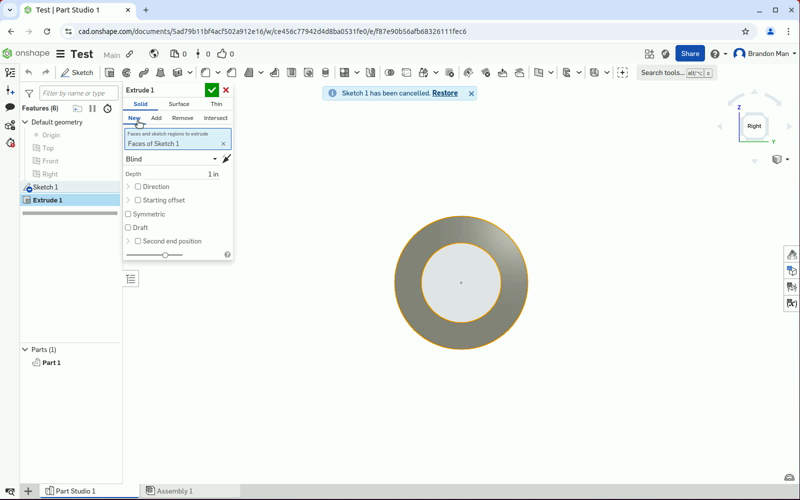
text(35.144)
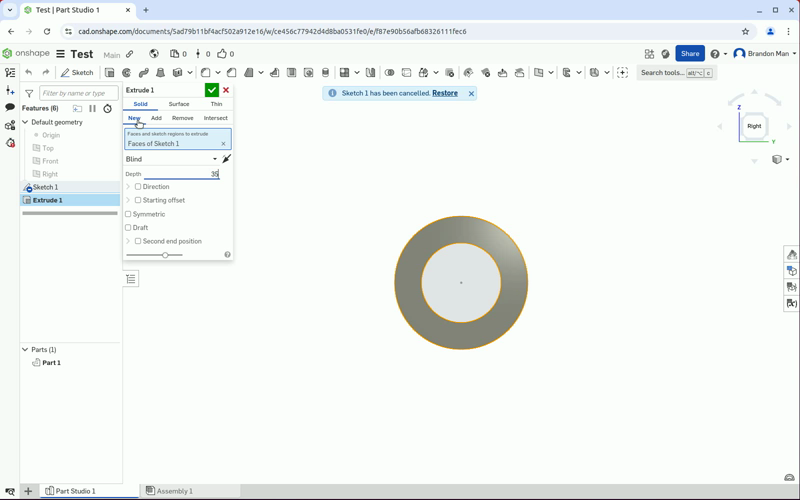
key(tab, 3)
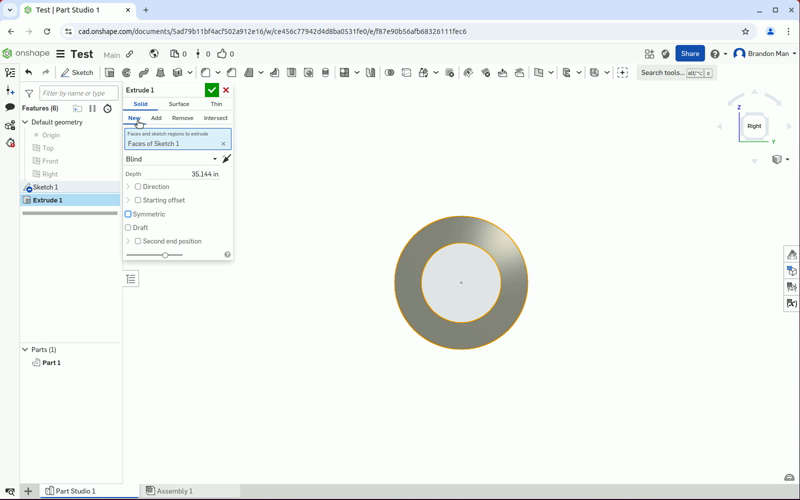
key(space)
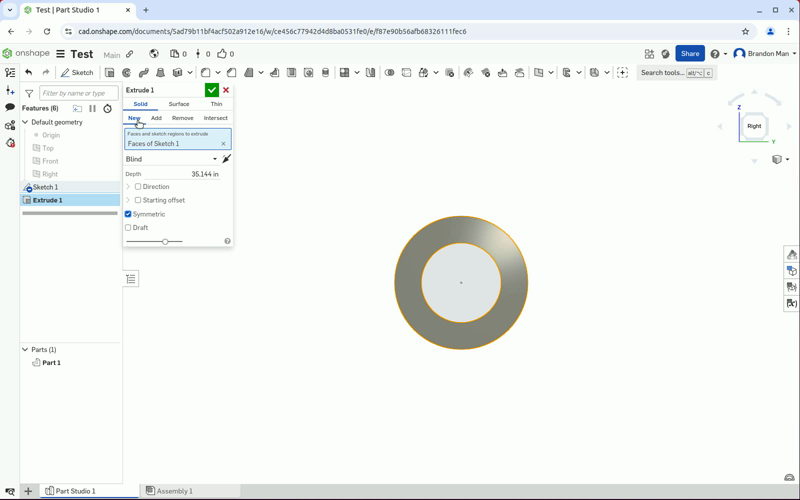
key(enter)
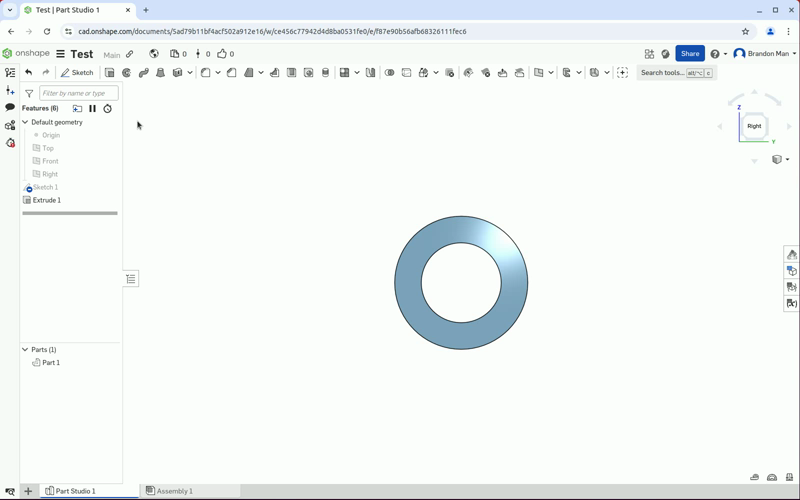
key(shift+h)
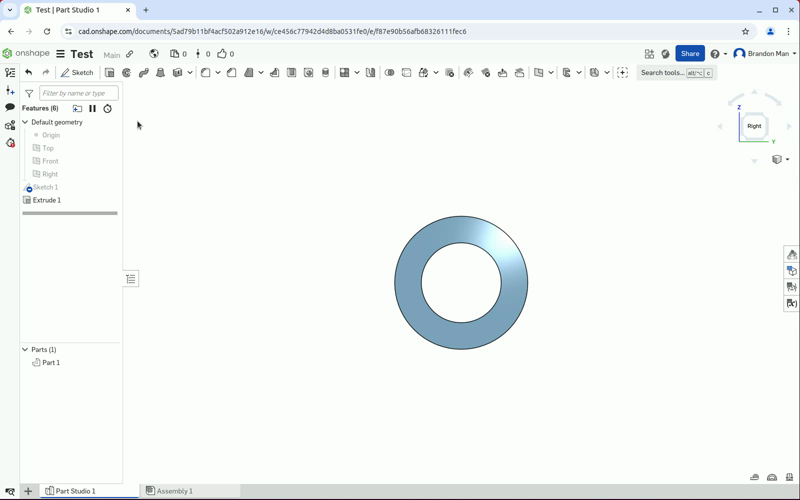
key(shift+h)
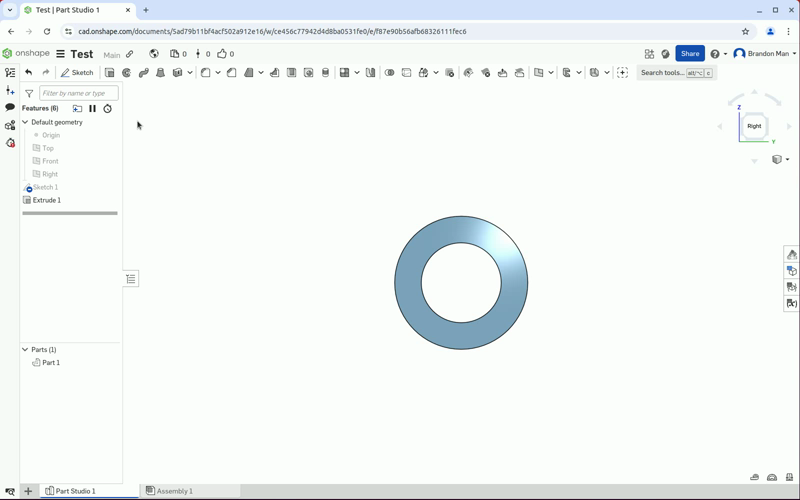
mouse_move(73, 189)
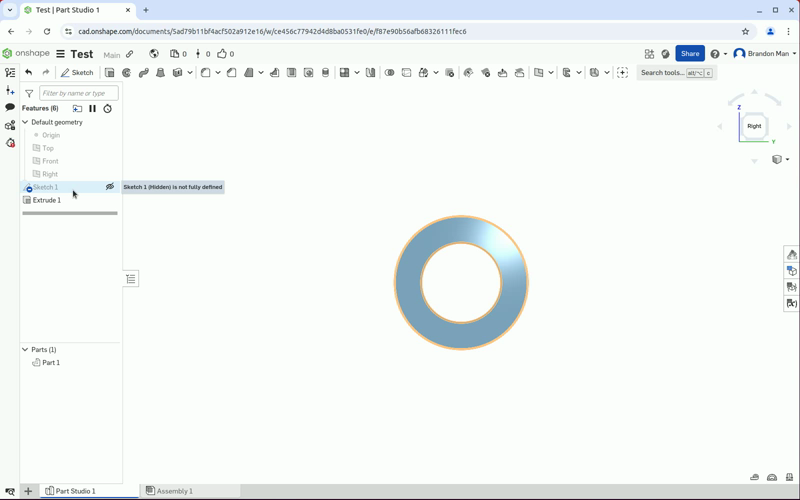
click(73, 189)
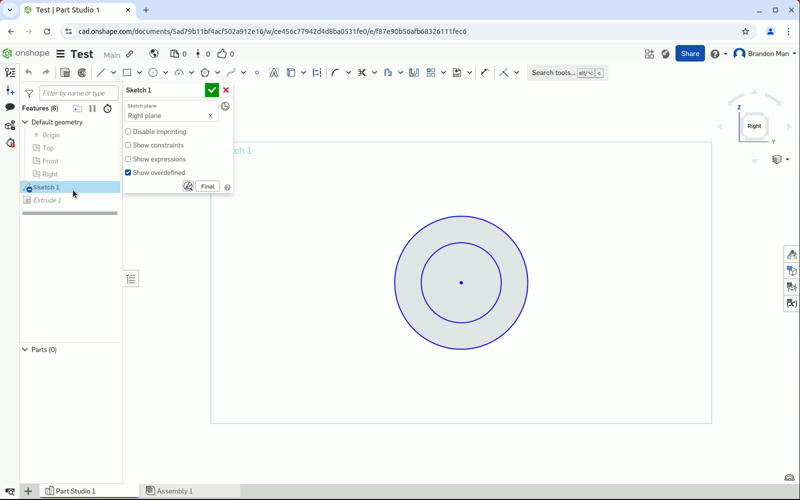
mouse_move(229, 92)
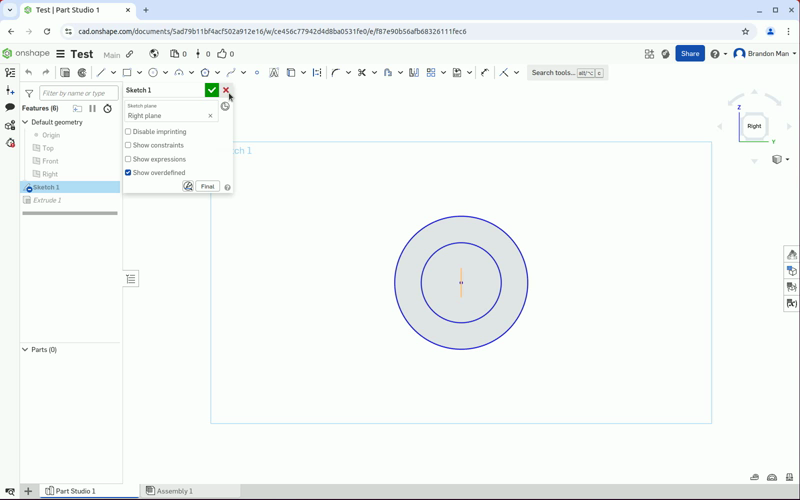
click(229, 92)
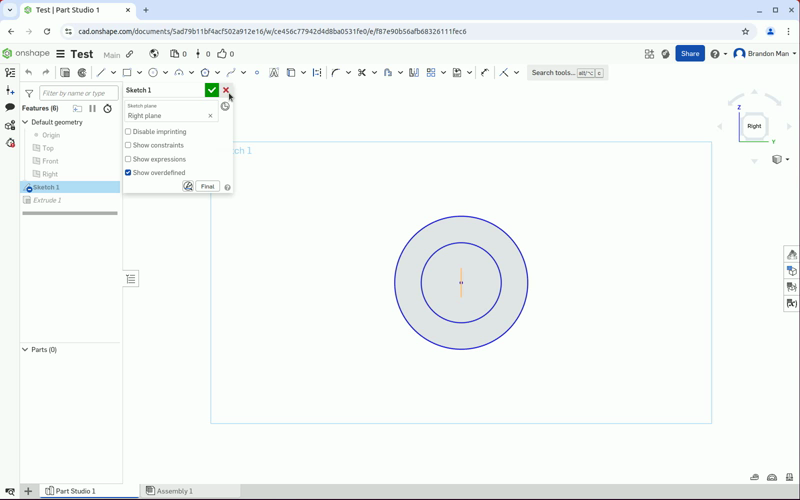
key(shift+s)
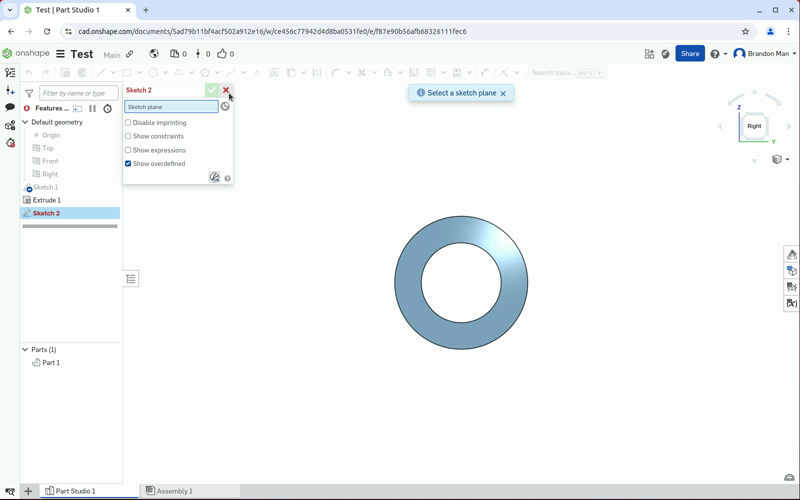
mouse_move(73, 176)
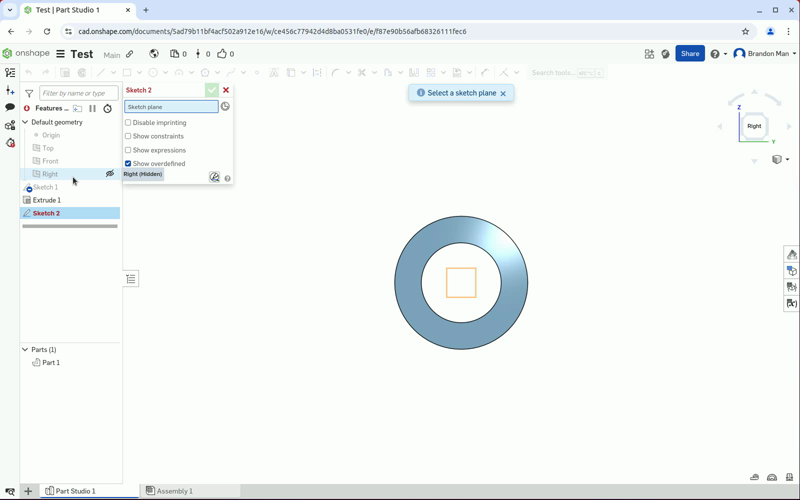
click(73, 176)
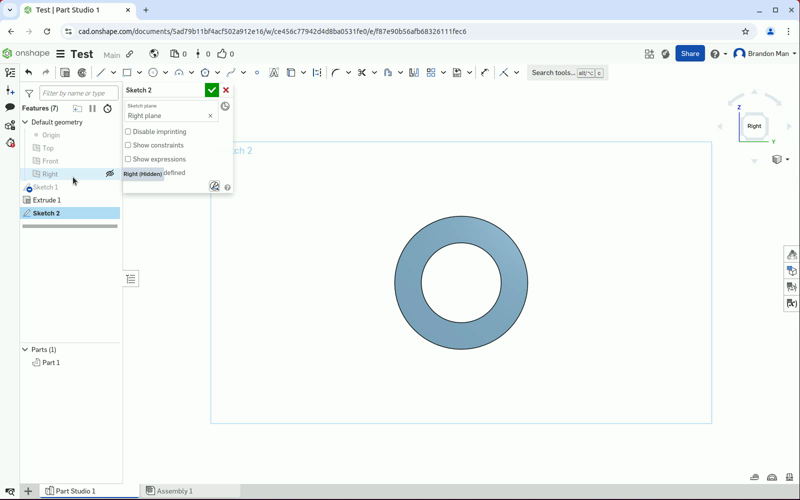
mouse_move(73, 352)
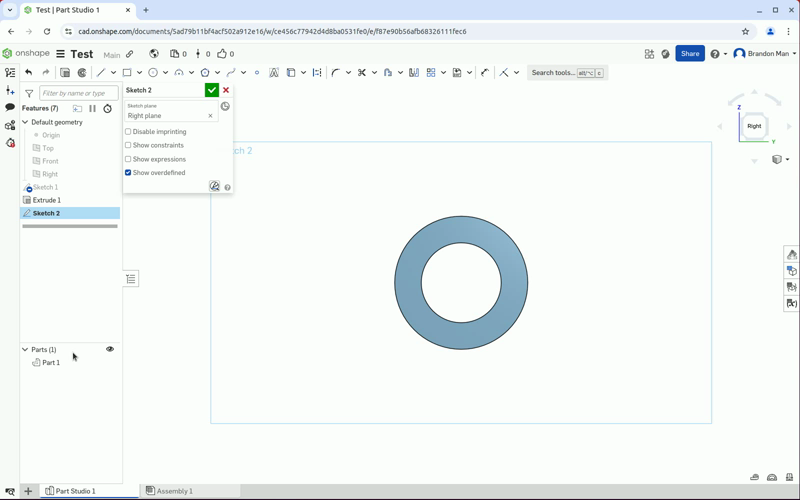
key(y)
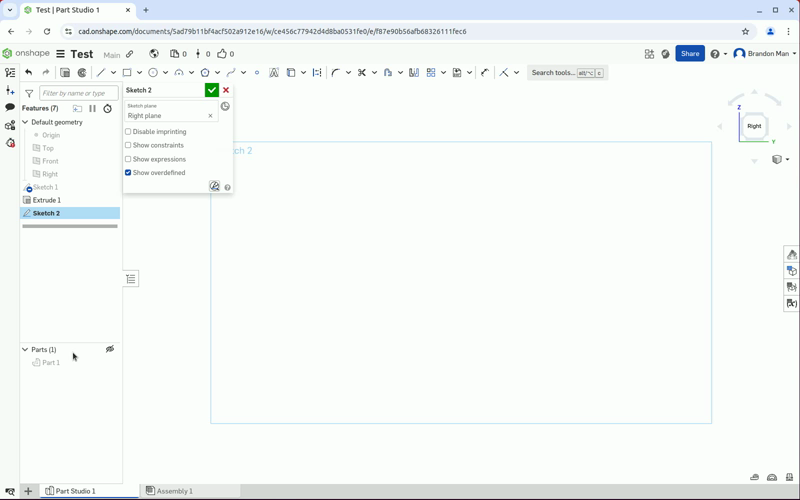
key(l)
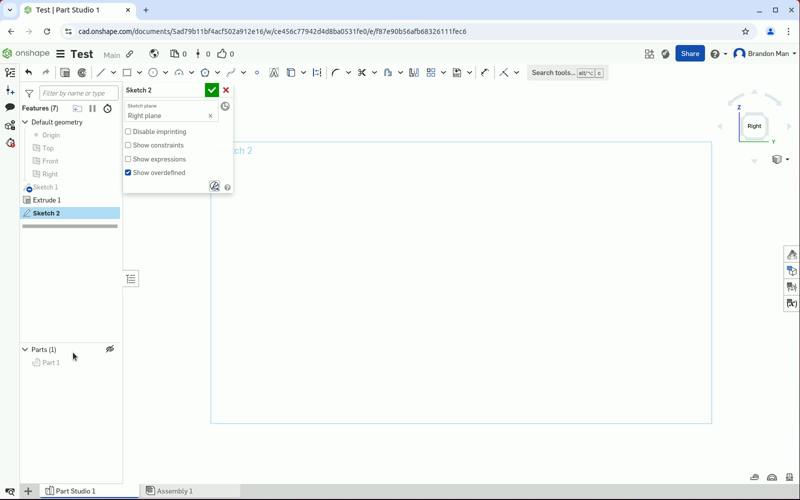
key_down(shift)
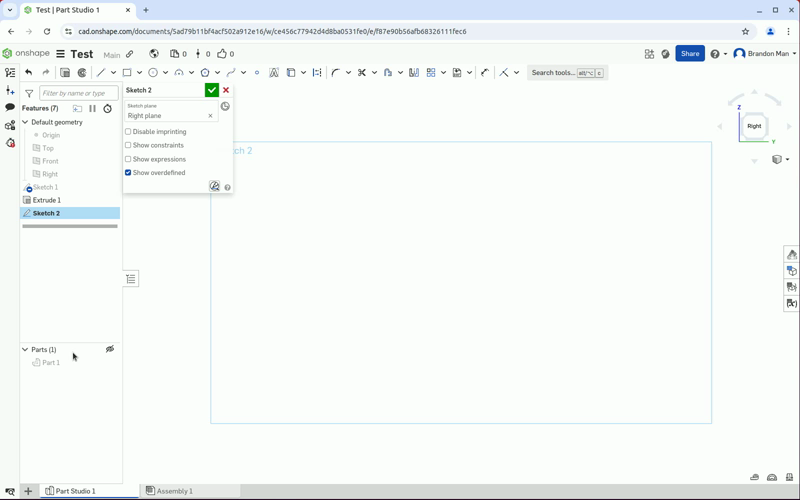
mouse_move(348, 389)
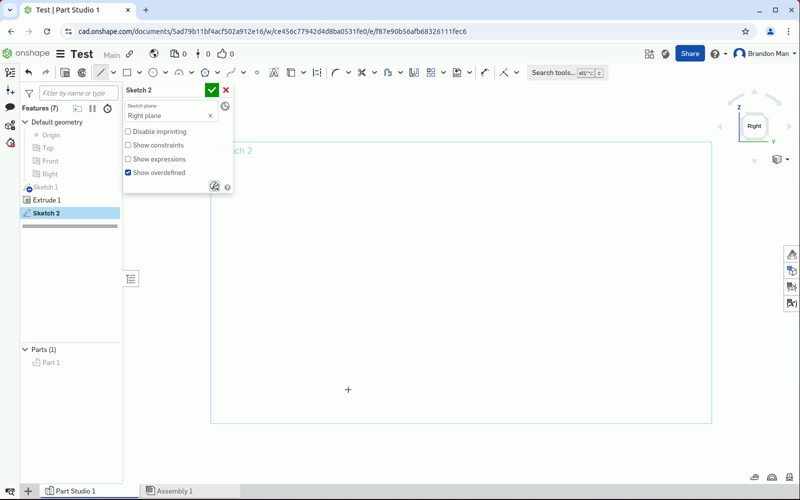
click(348, 389)
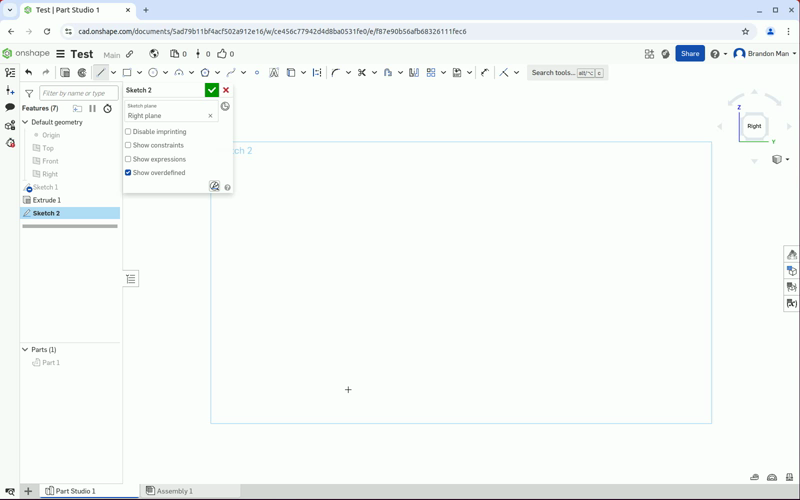
key_up(shift)
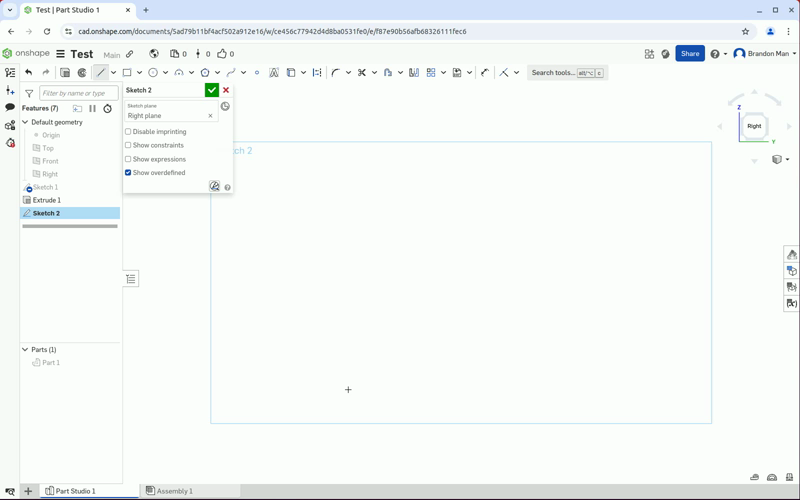
key_down(shift)
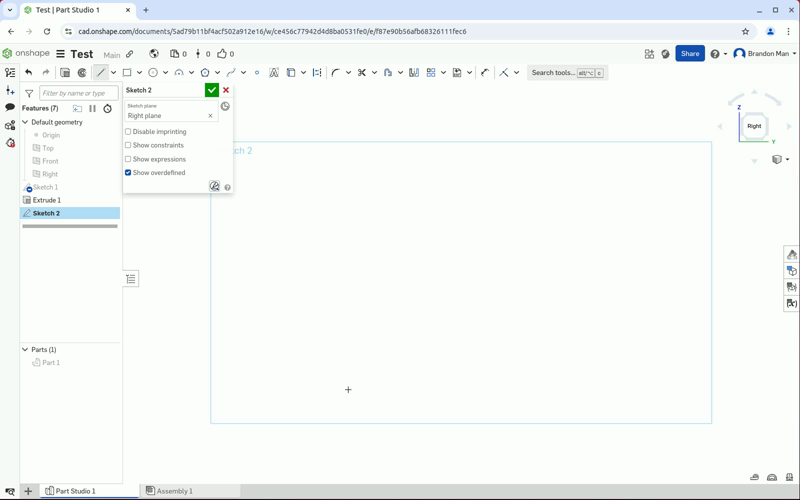
mouse_move(567, 389)
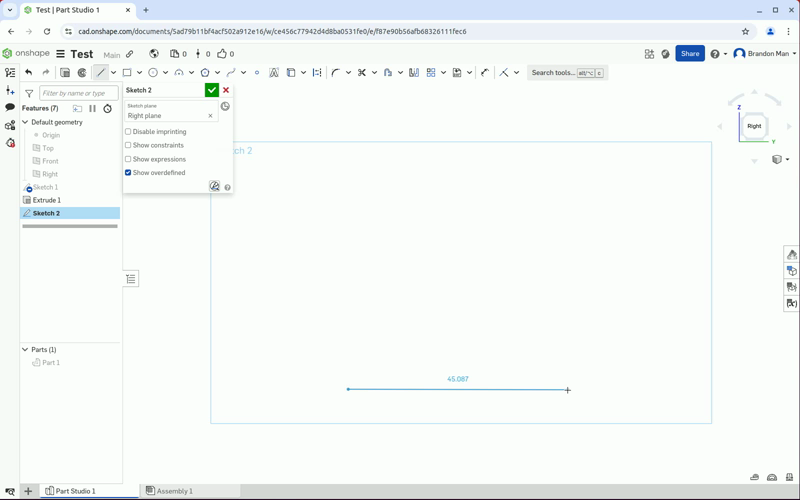
click(567, 389)
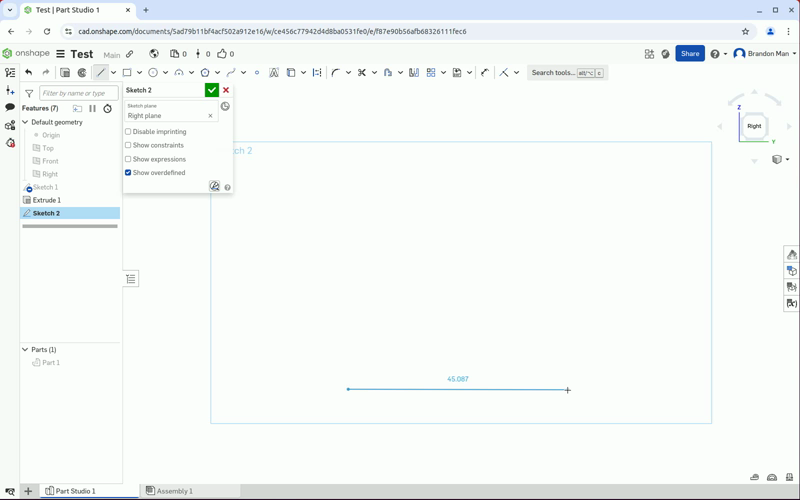
key_up(shift)
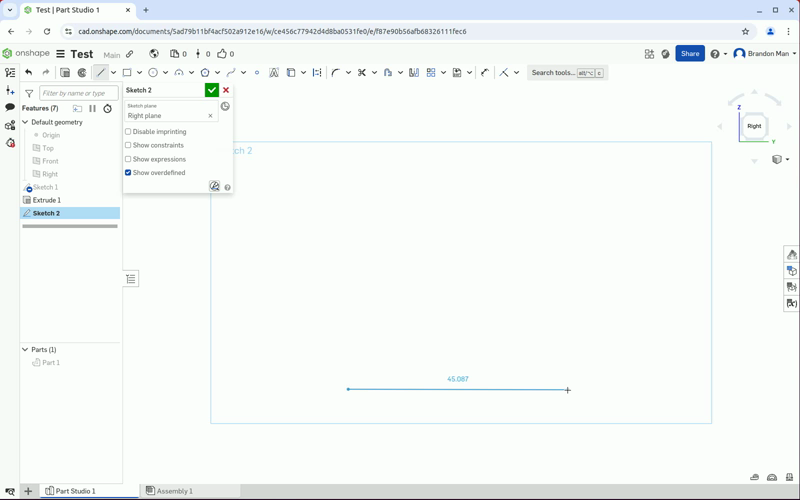
key_down(shift)
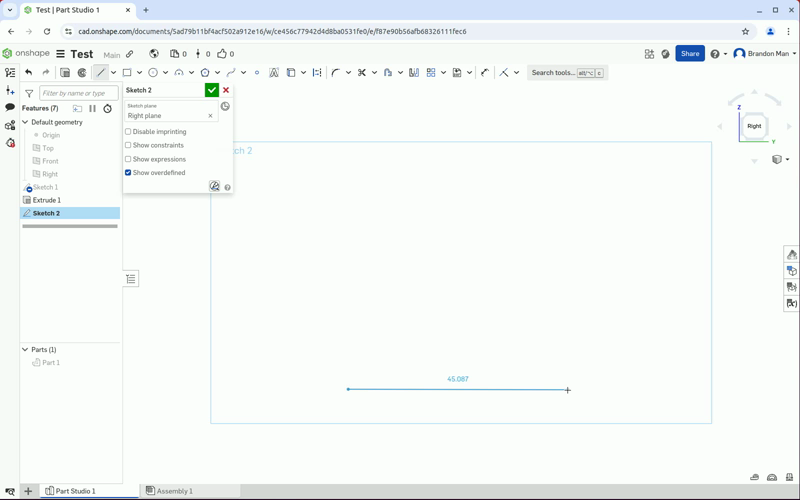
mouse_move(567, 172)
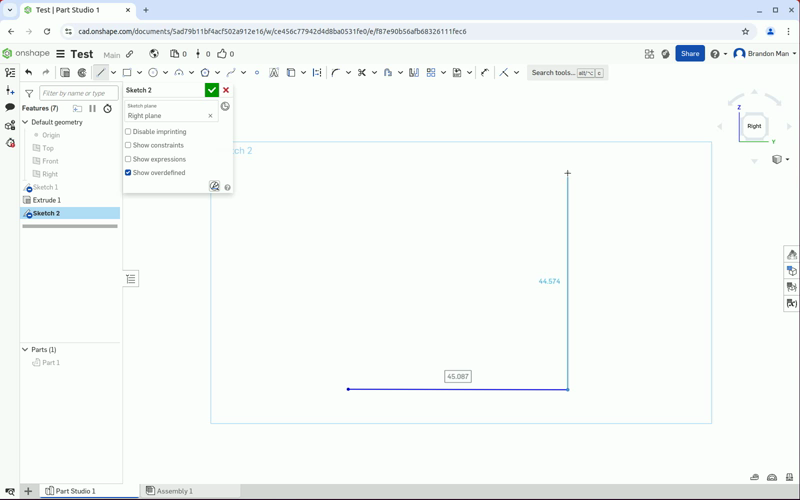
click(567, 172)
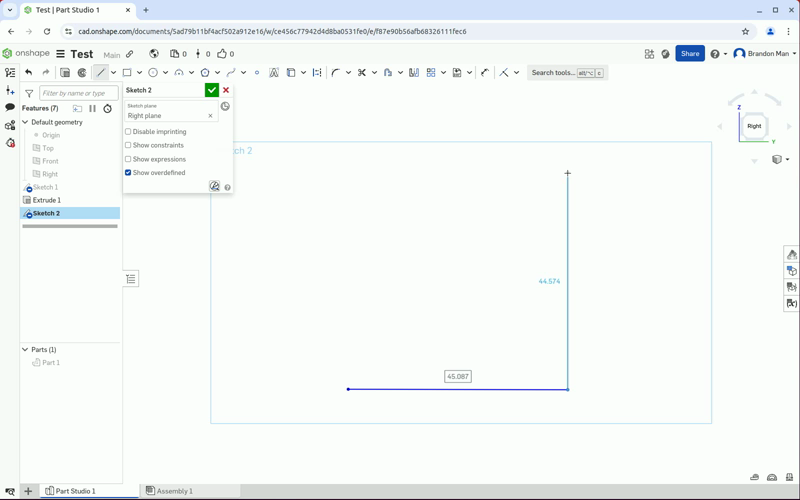
key_up(shift)
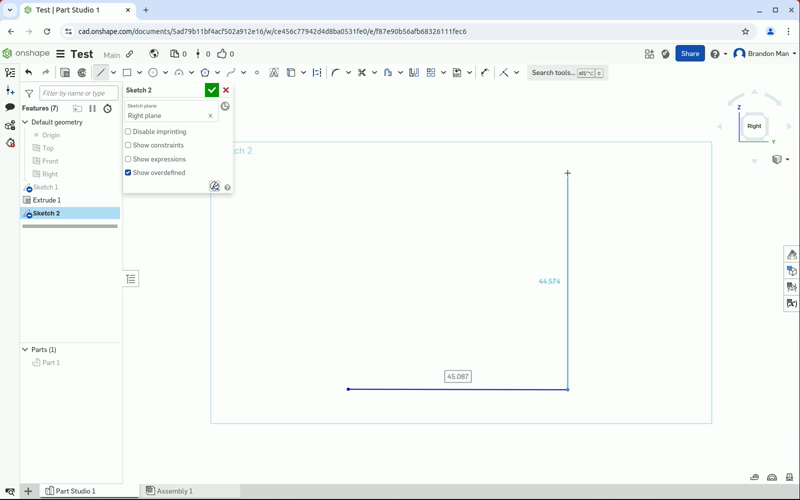
key_down(shift)
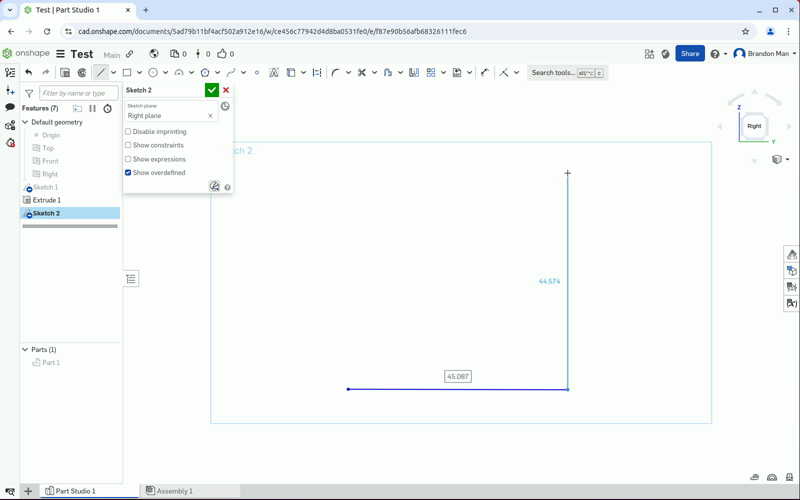
mouse_move(461, 172)
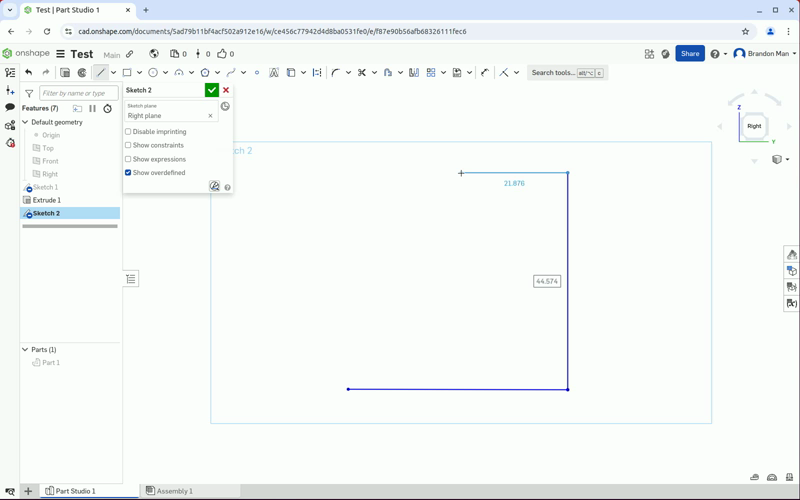
click(461, 172)
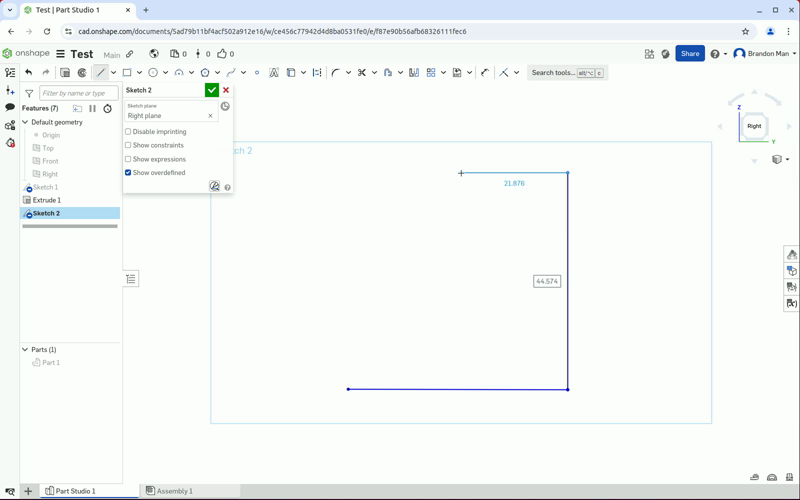
key_up(shift)
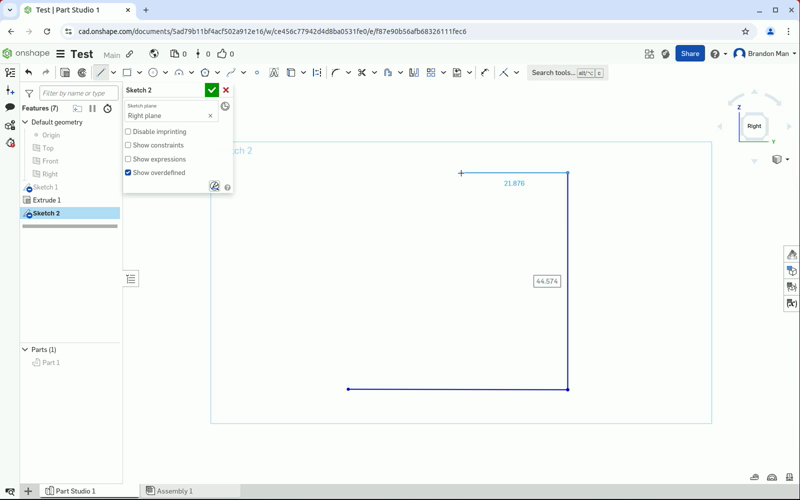
key_down(shift)
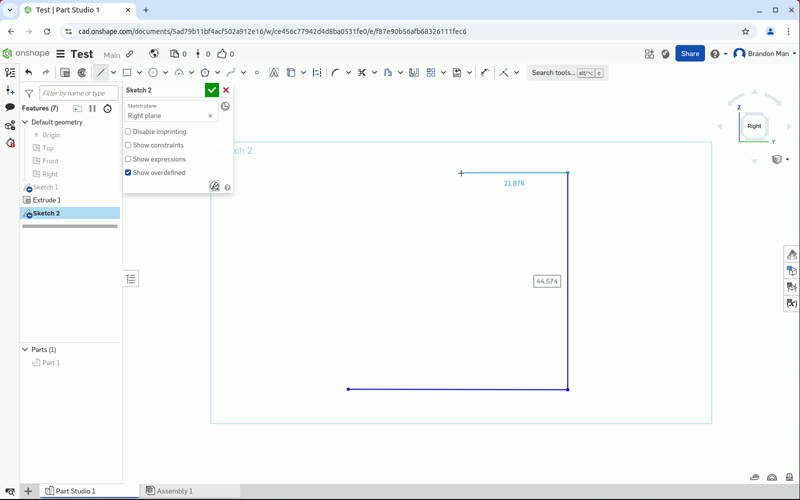
mouse_move(348, 172)
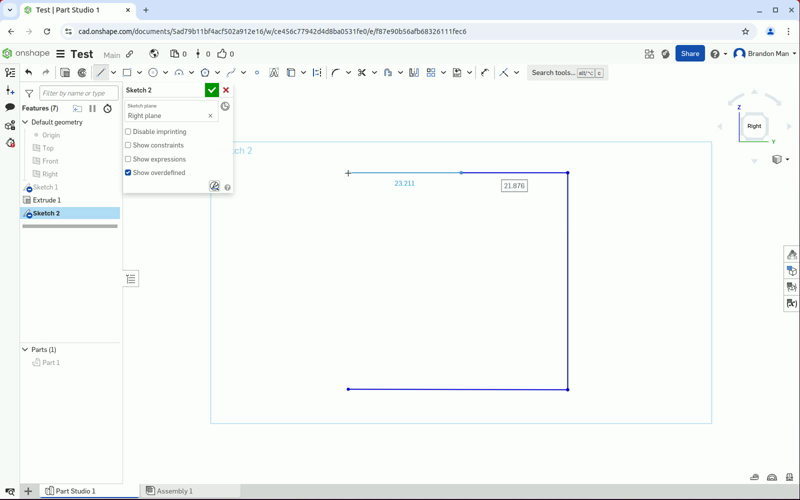
click(348, 172)
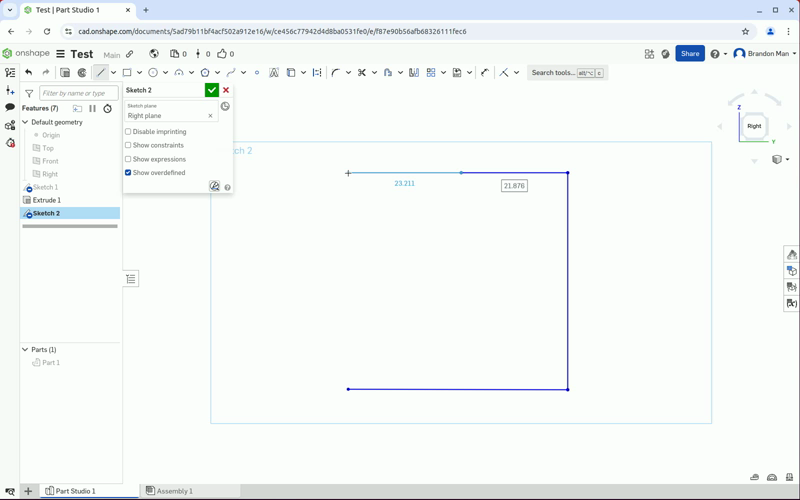
key_up(shift)
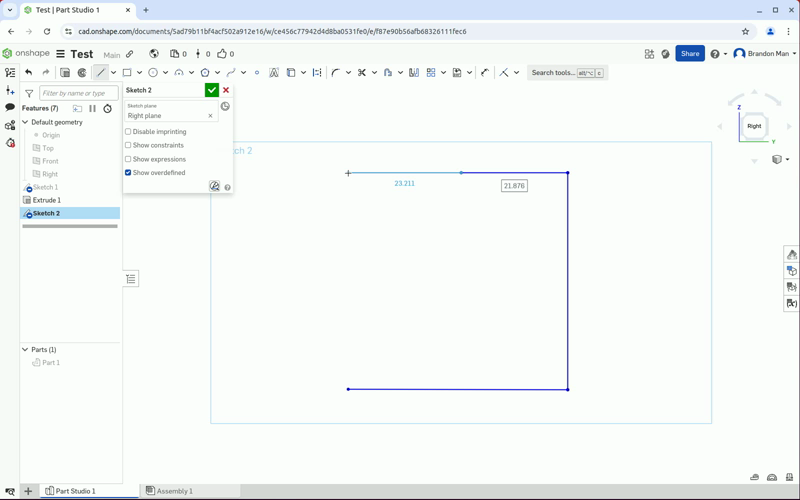
key_down(shift)
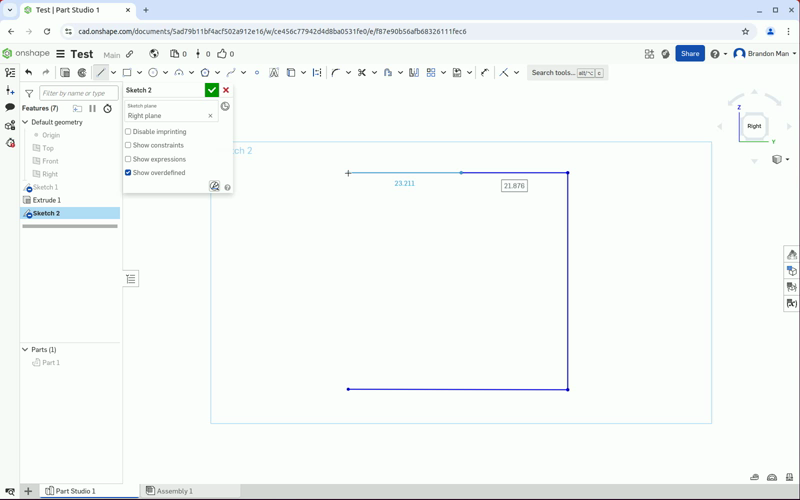
mouse_move(348, 389)
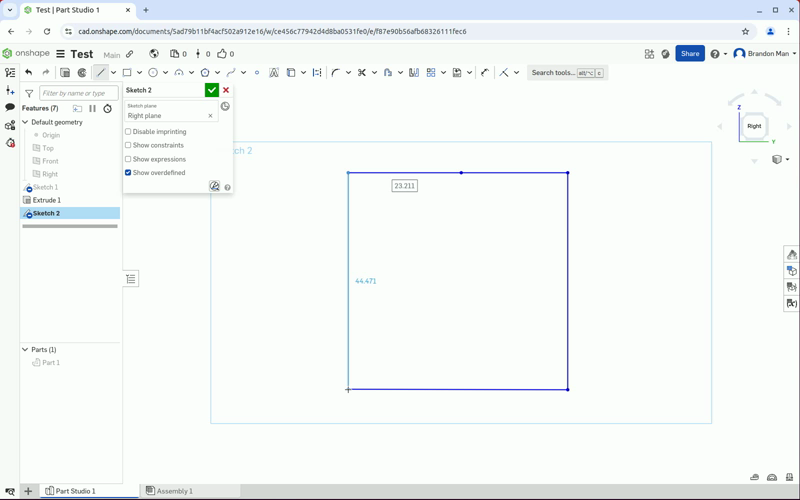
key_up(shift)
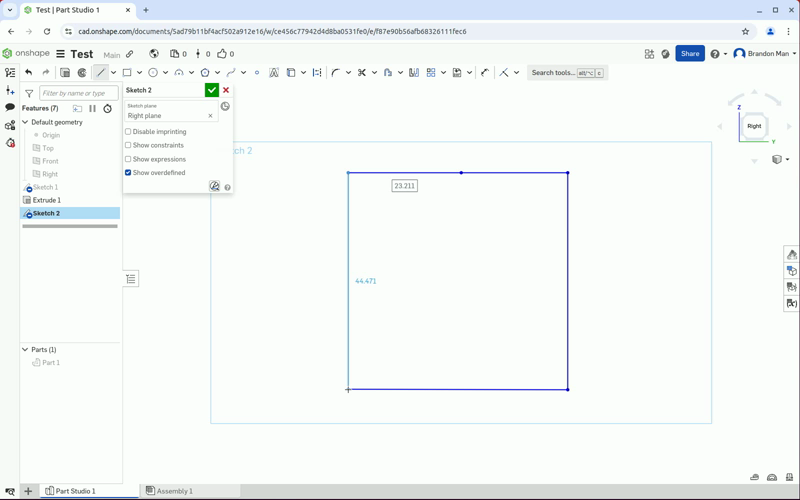
click(348, 389)
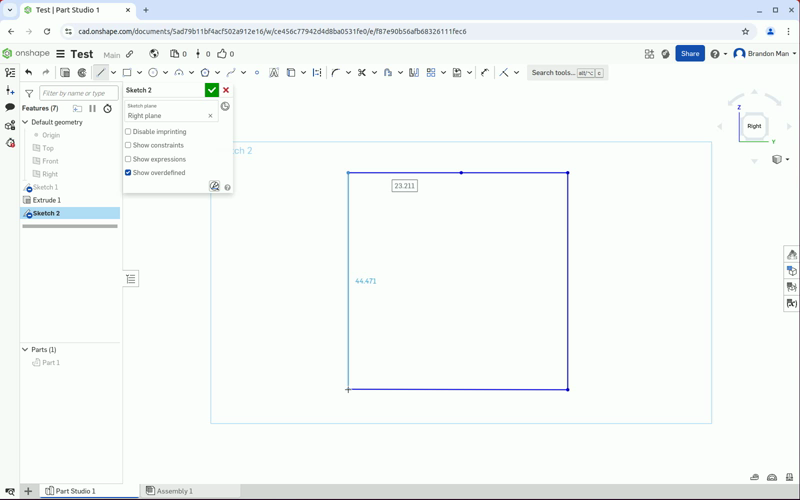
key(esc)
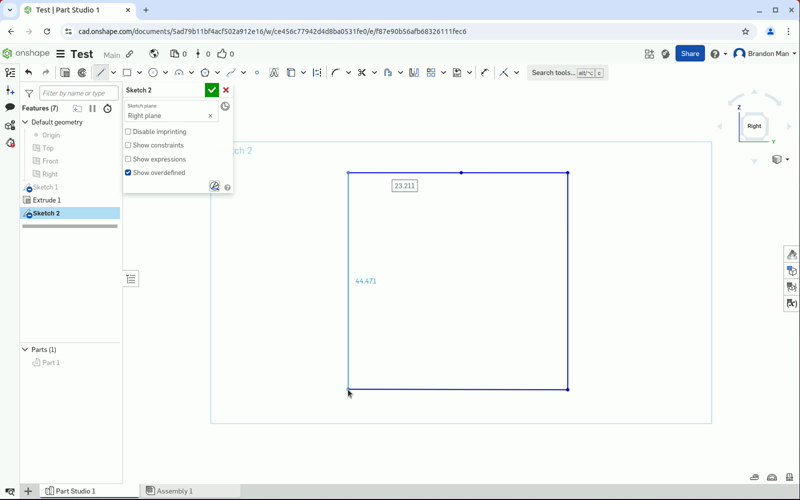
mouse_move(426, 300)
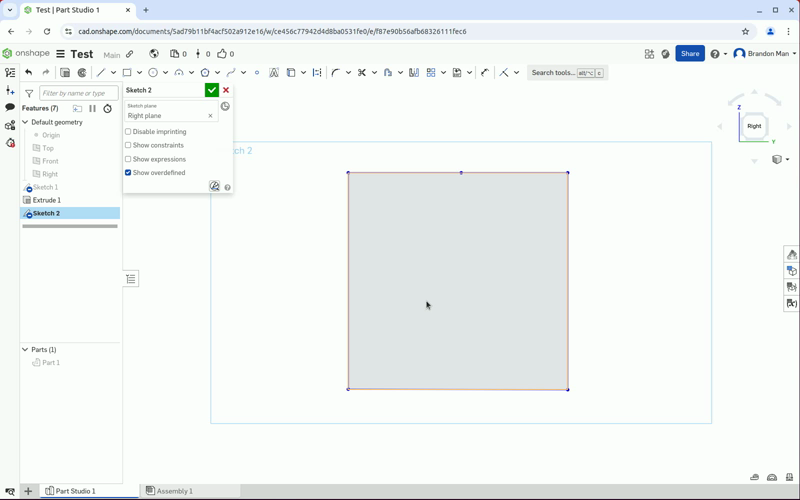
click(426, 300)
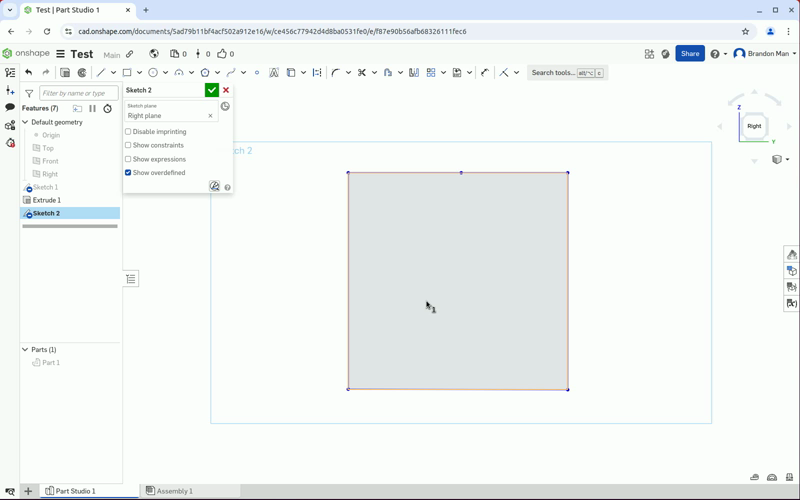
mouse_move(73, 352)
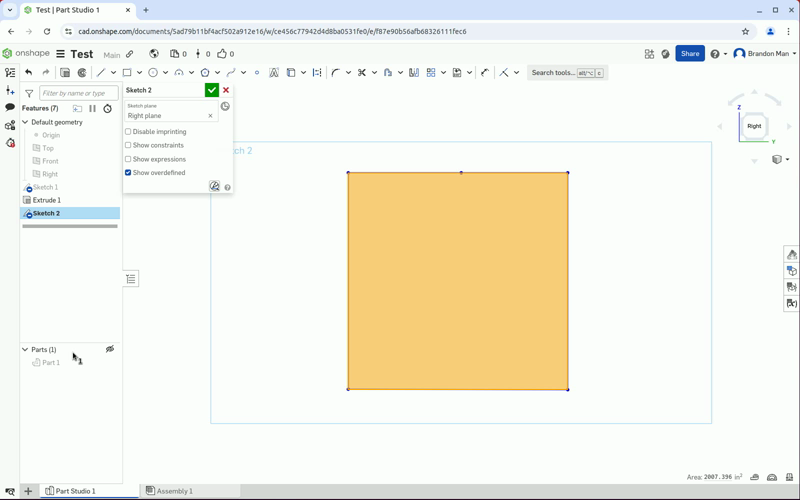
key(shift+y)
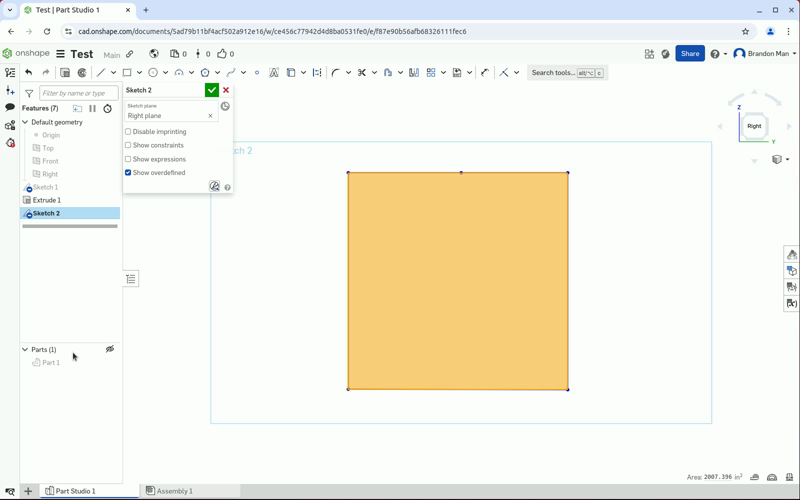
key(shift+e)
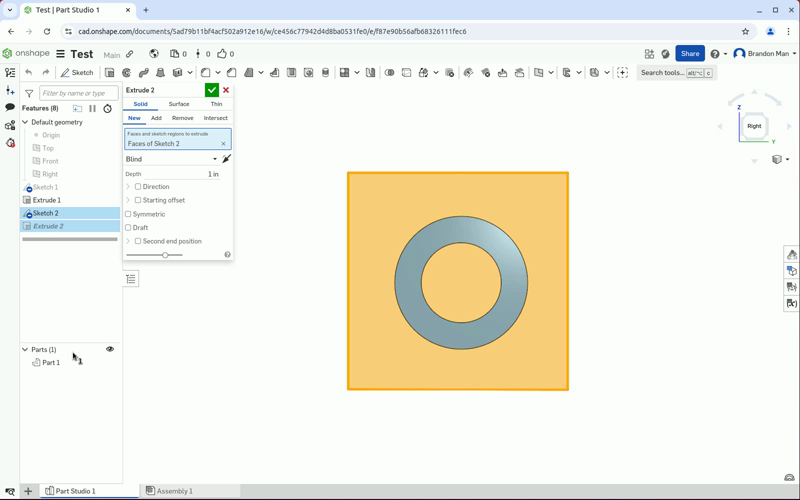
mouse_move(143, 106)
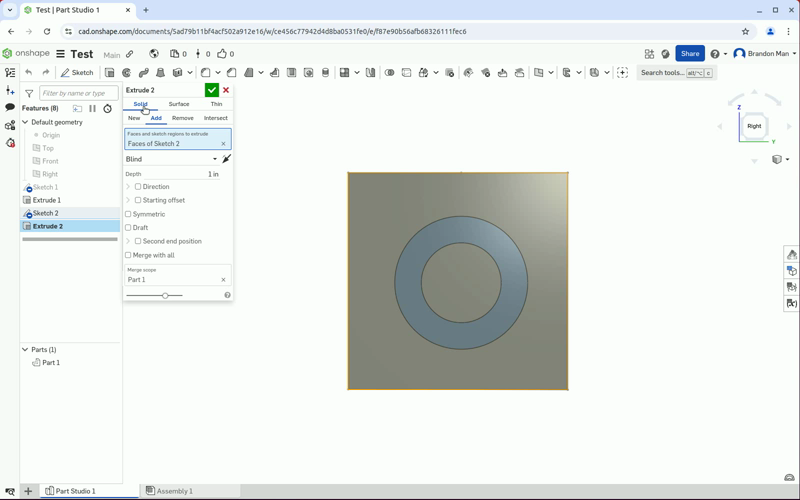
click(143, 106)
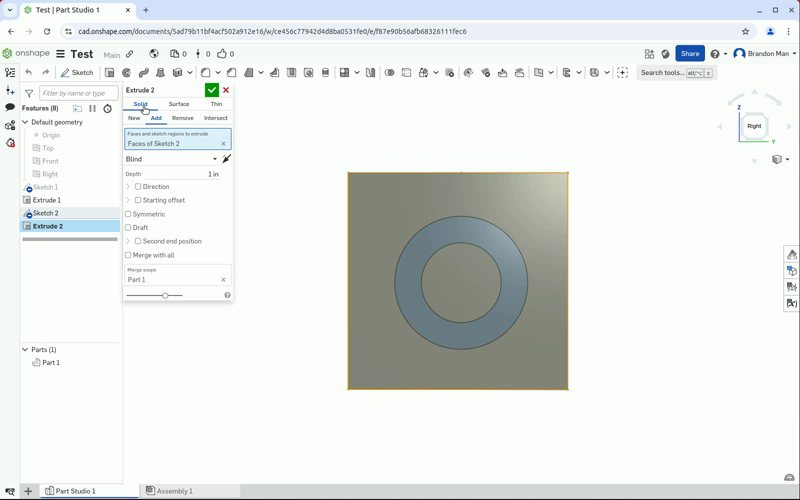
mouse_move(137, 120)
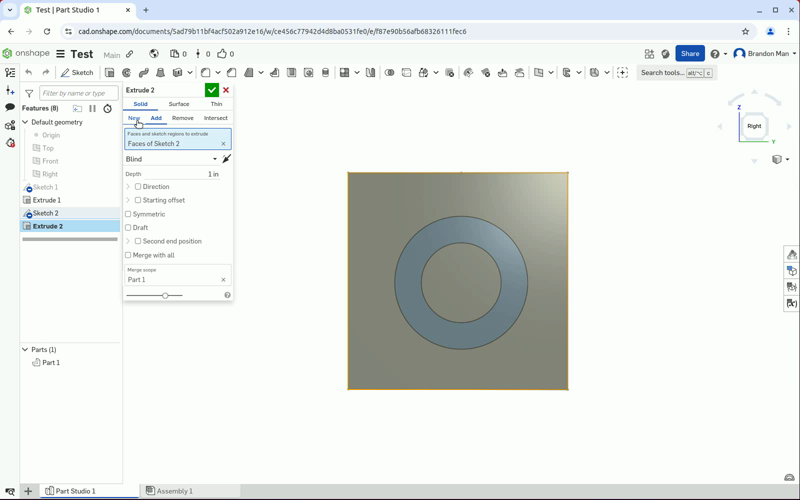
click(137, 120)
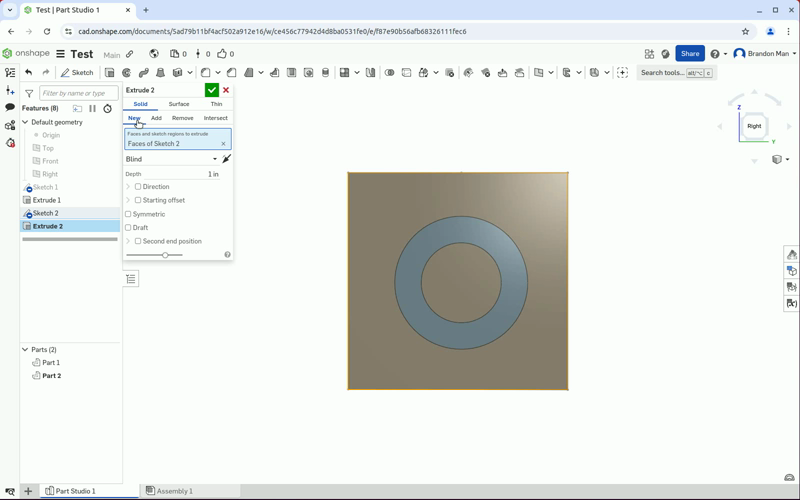
key(tab, 4)
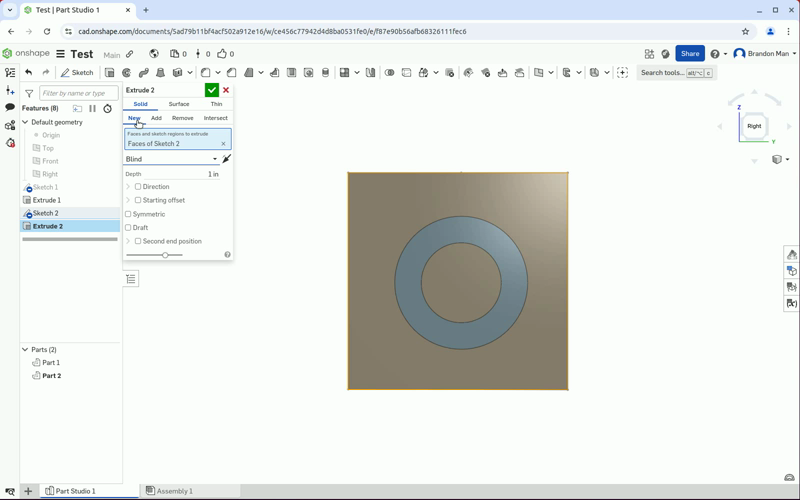
text(26.478)
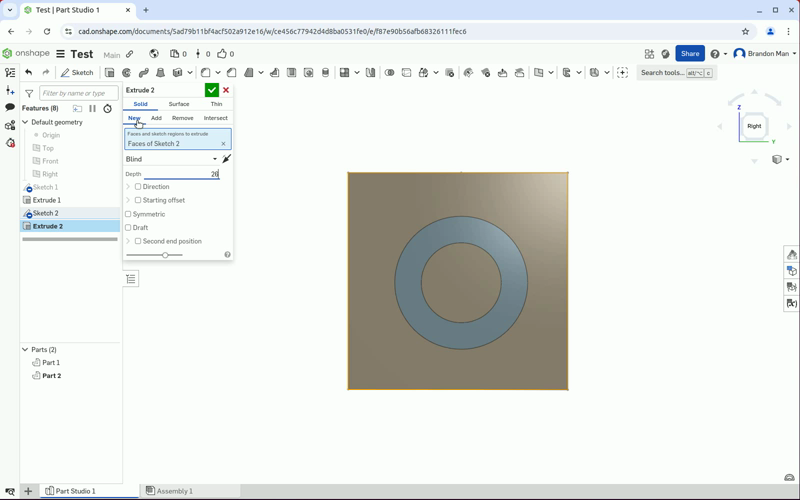
key(tab, 3)
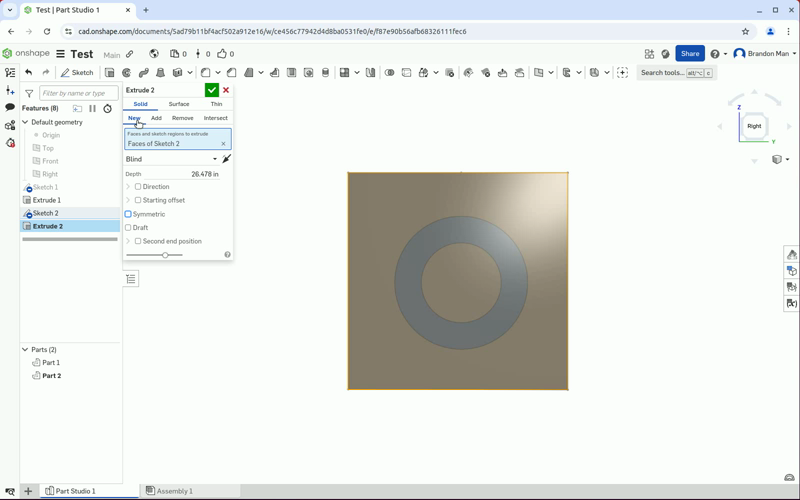
key(space)
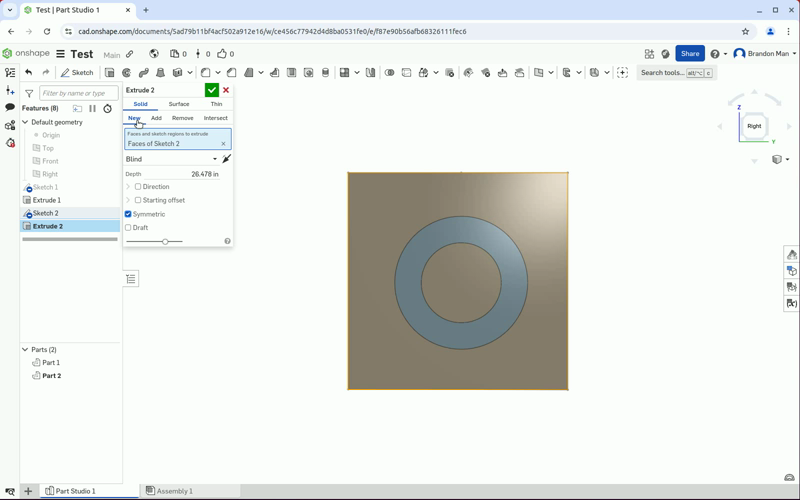
key(enter)
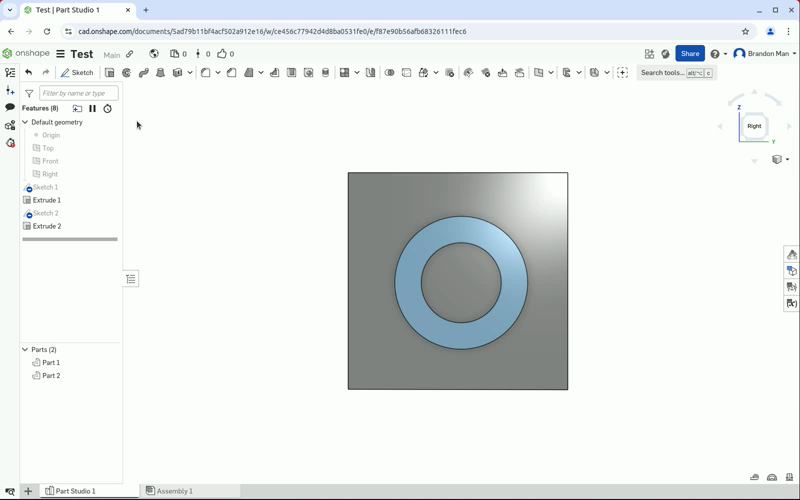
key(shift+h)
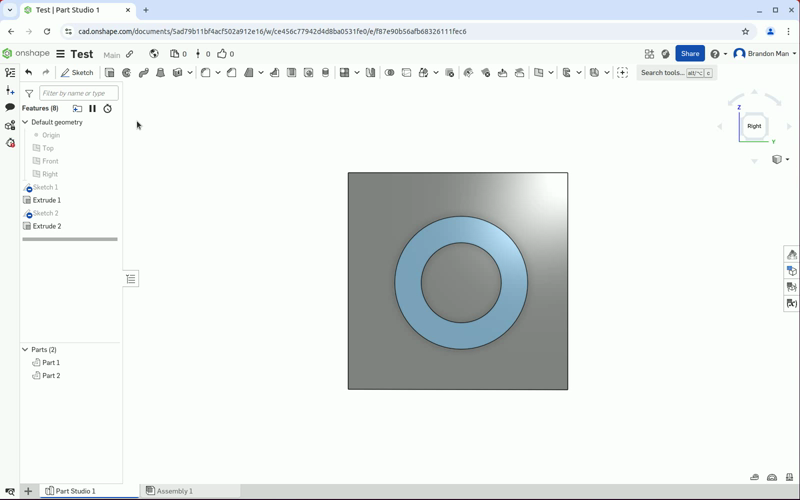
key(shift+h)
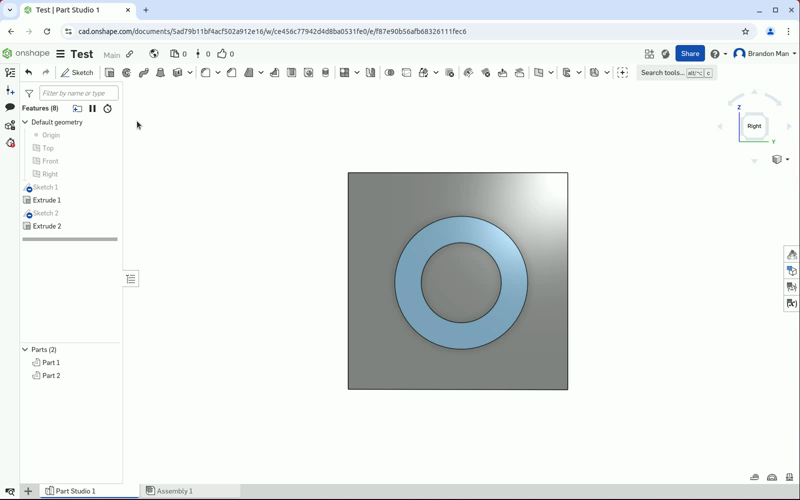
key(shift+7)
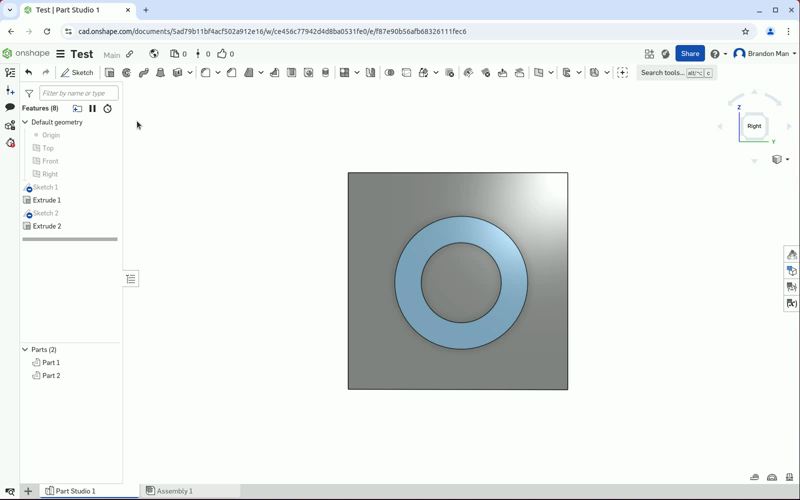
key(right, 2)
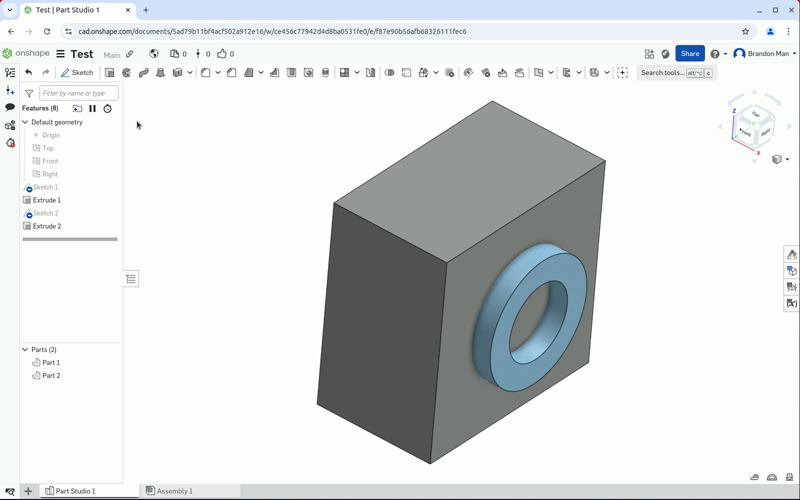
key(down, 2)
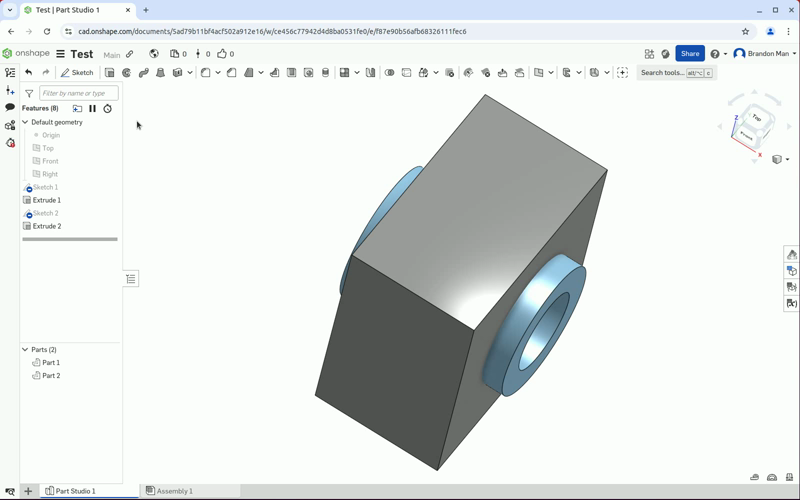
key(up, 2)
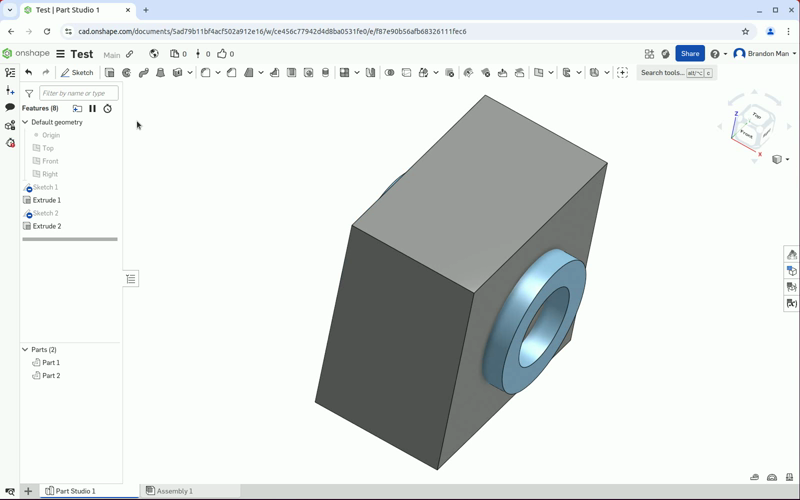
key(left, 2)
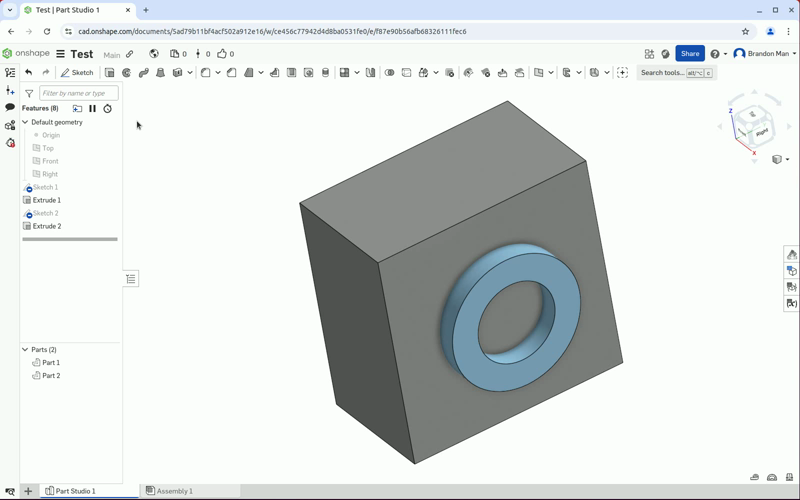
mouse_move(73, 189)
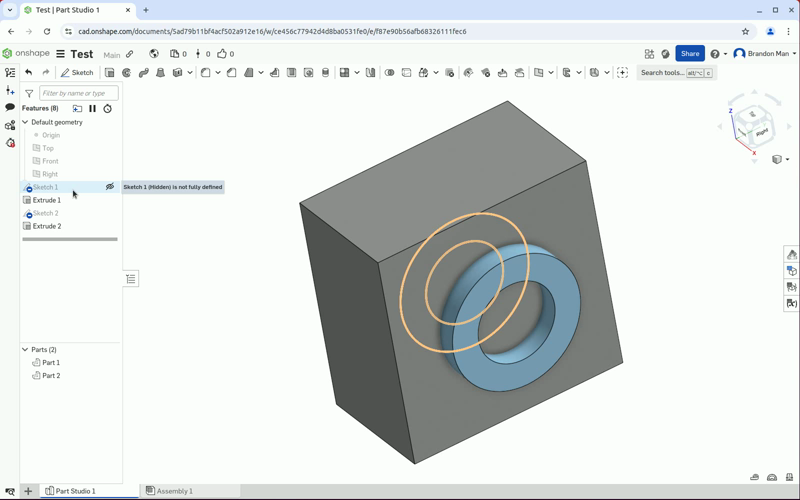
click(73, 189)